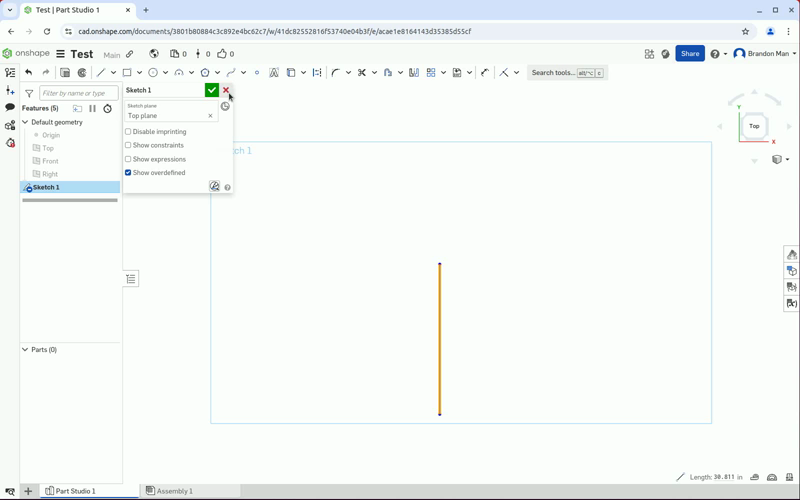
key(shift+h)
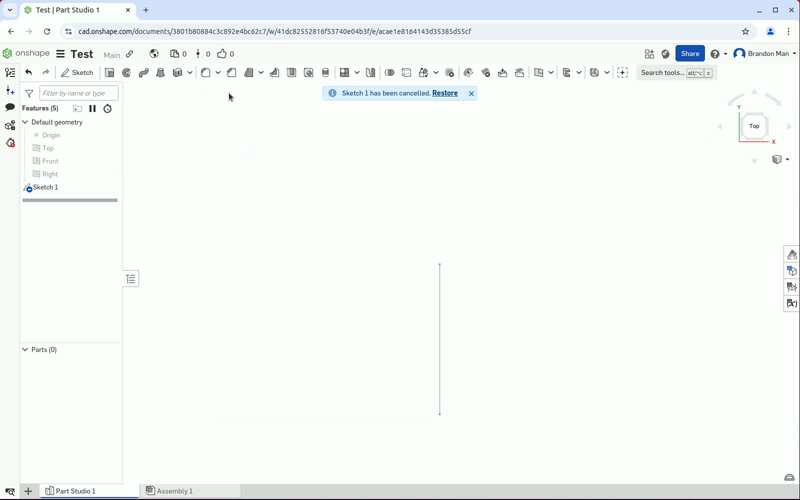
key(shift+s)
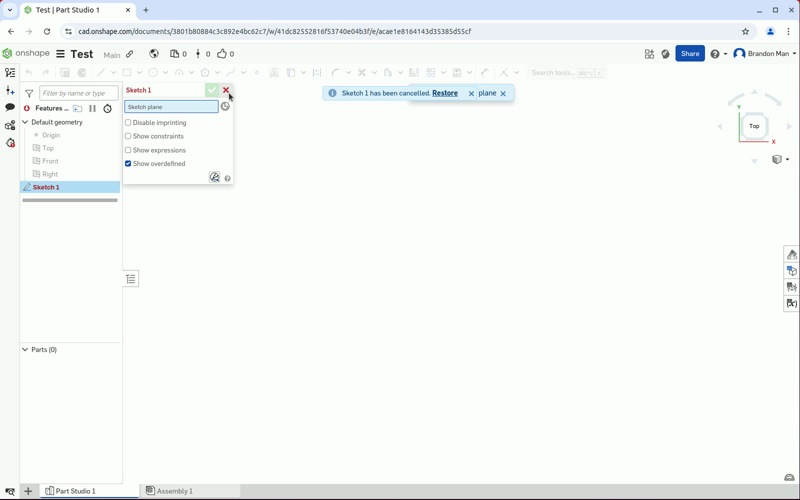
mouse_move(73, 150)
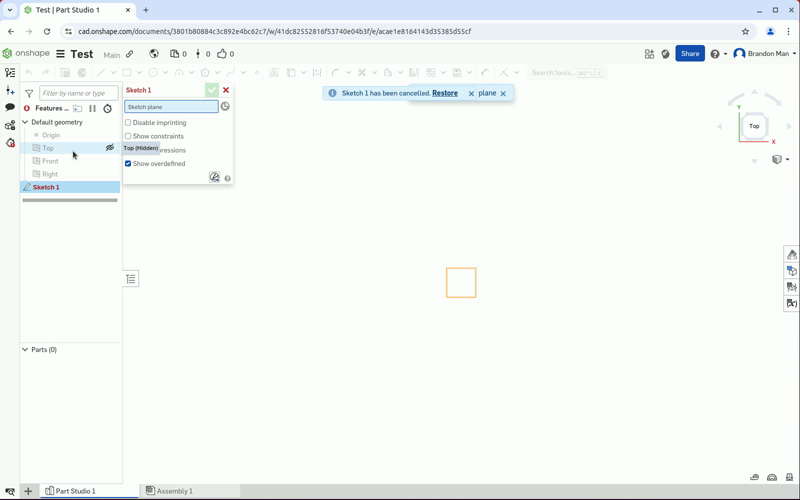
click(73, 150)
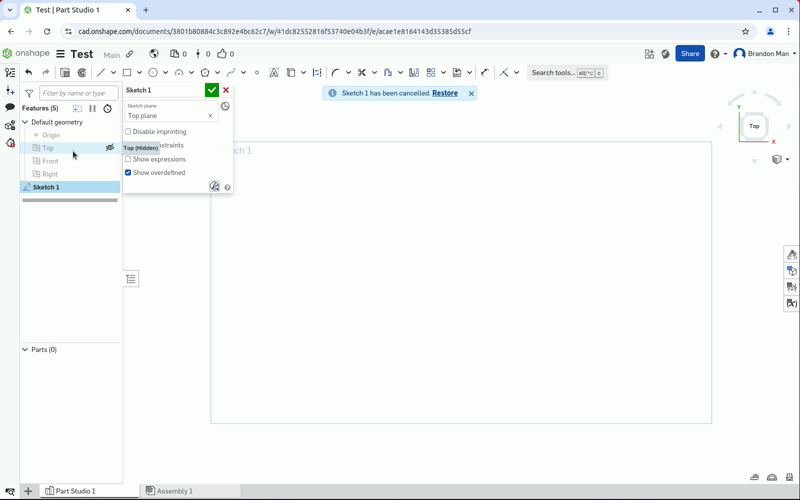
mouse_move(73, 352)
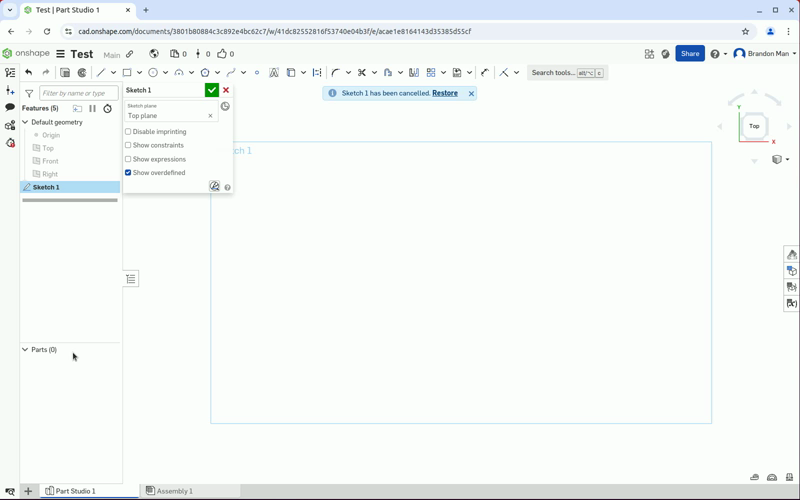
key(y)
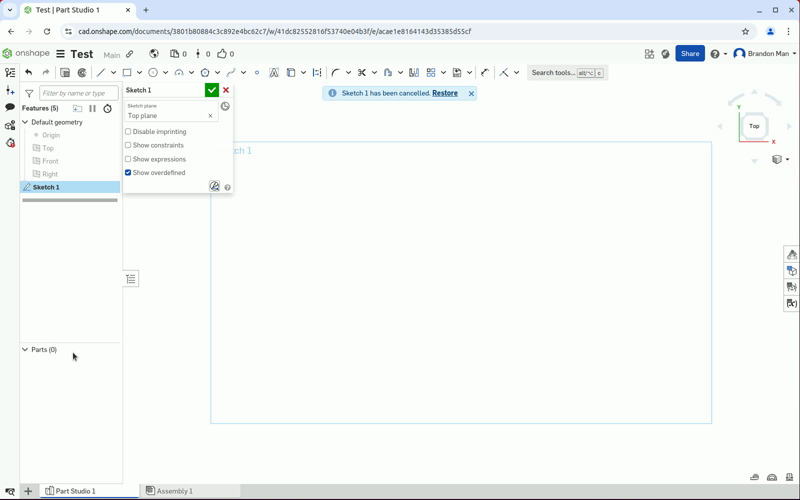
key(l)
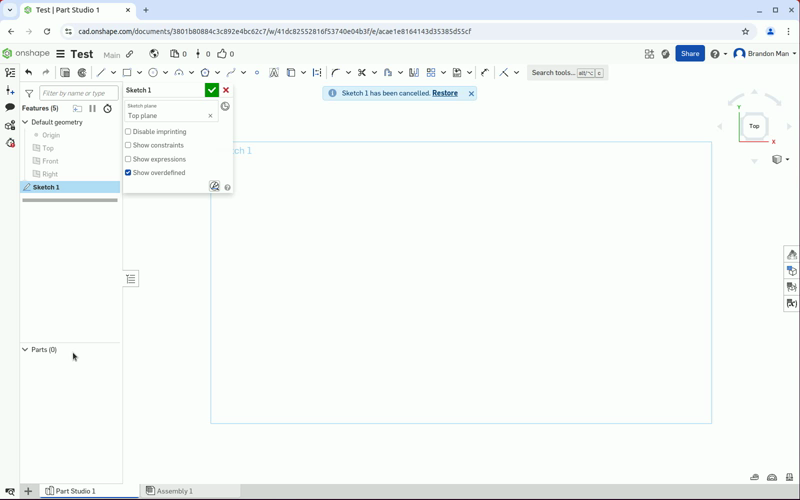
key_down(shift)
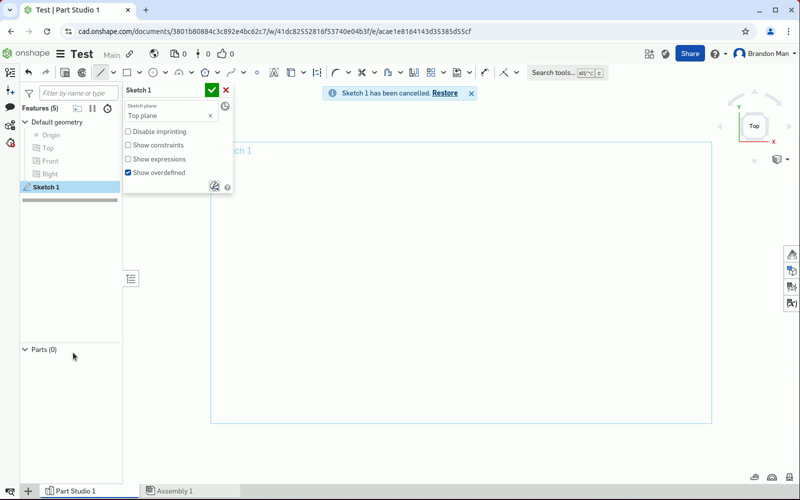
mouse_move(404, 282)
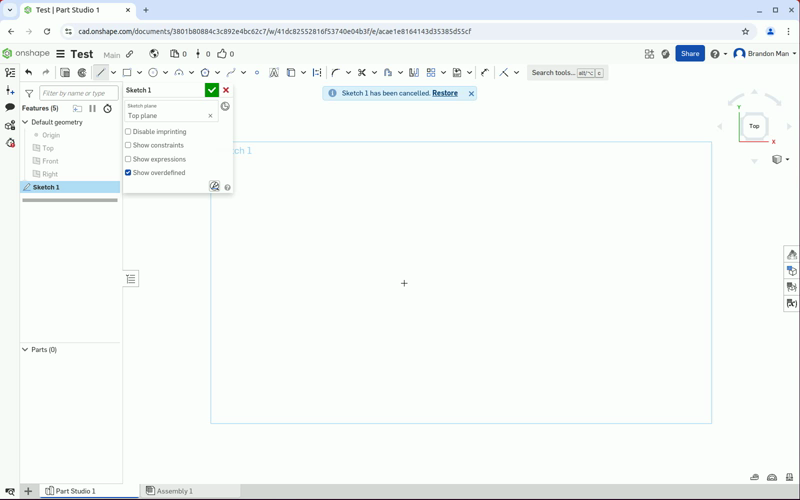
click(404, 282)
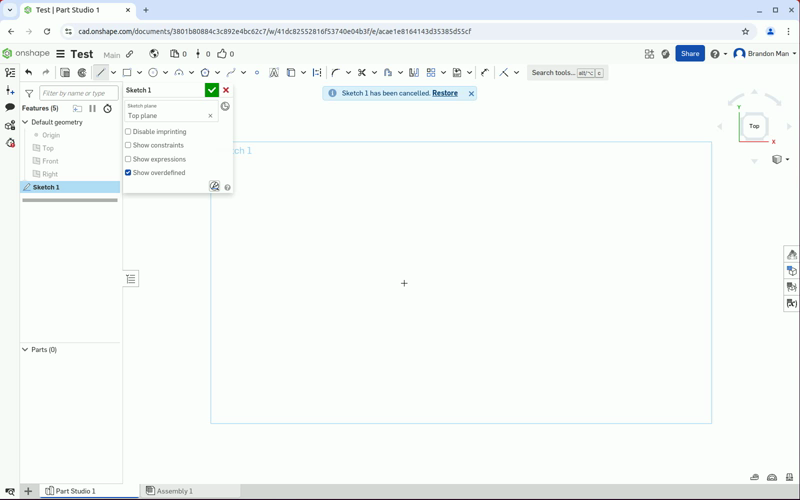
key_up(shift)
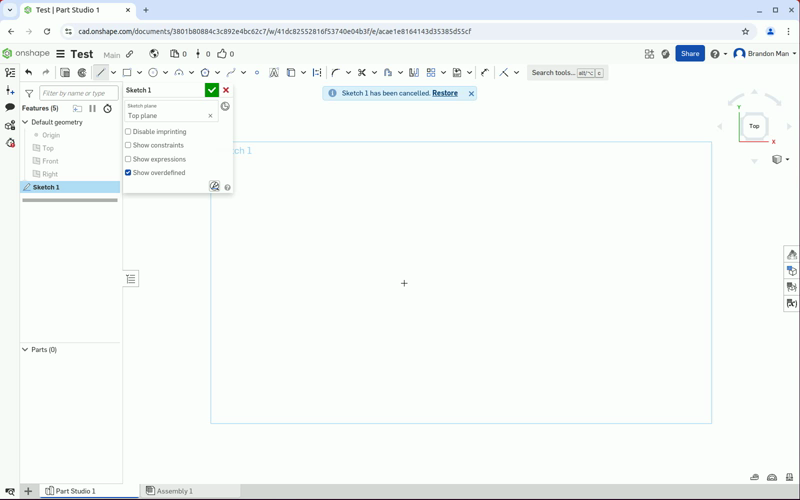
key_down(shift)
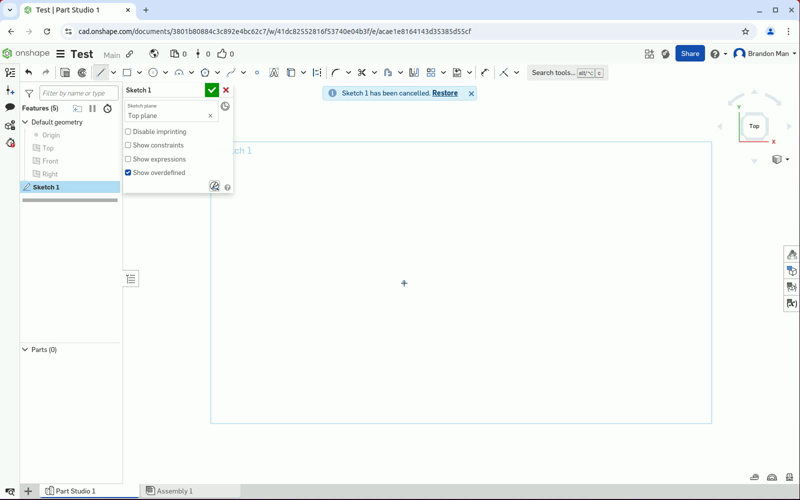
mouse_move(434, 282)
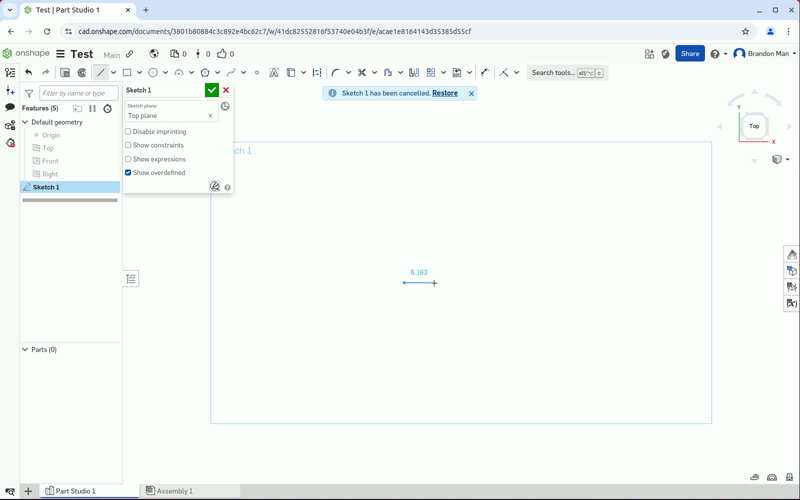
mouse_move(461, 282)
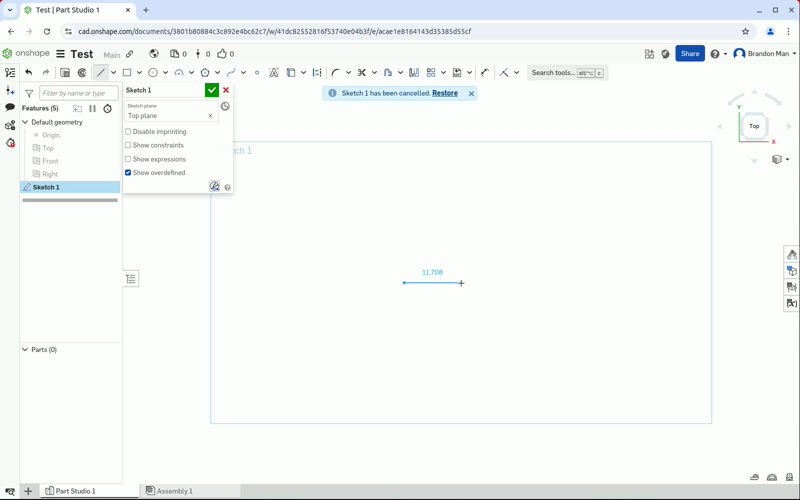
click(461, 282)
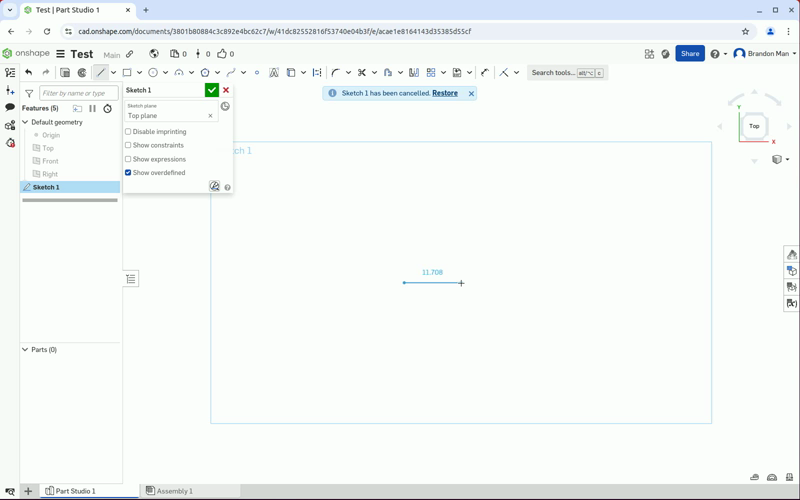
key_up(shift)
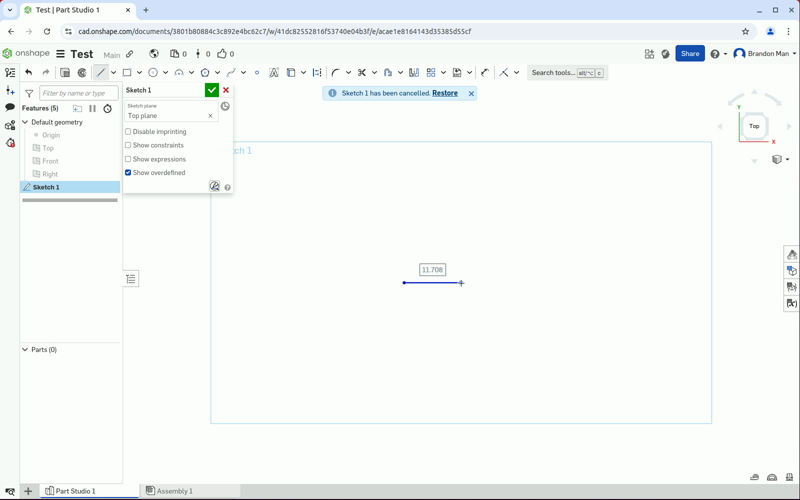
key_down(shift)
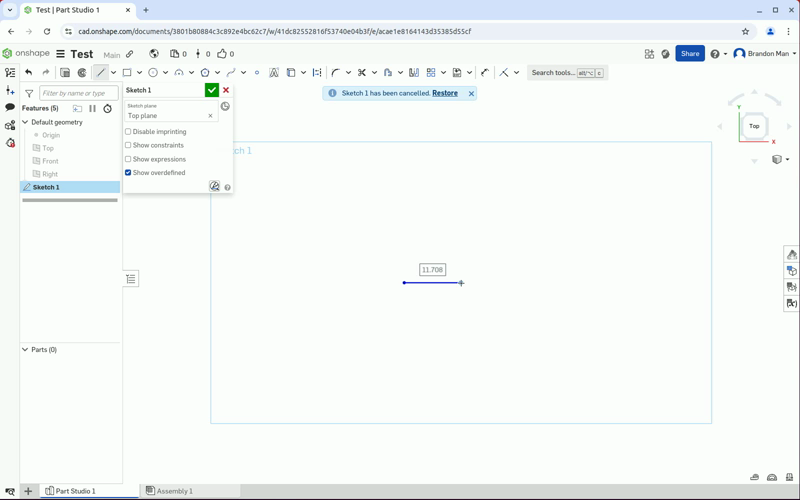
mouse_move(491, 282)
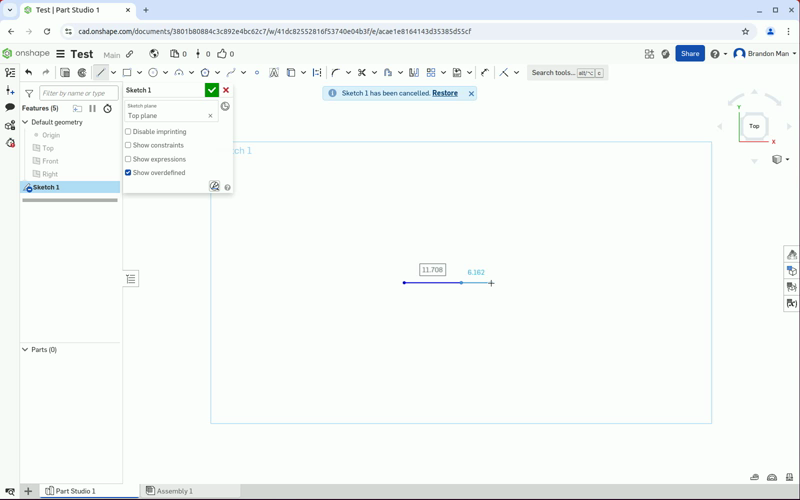
mouse_move(461, 264)
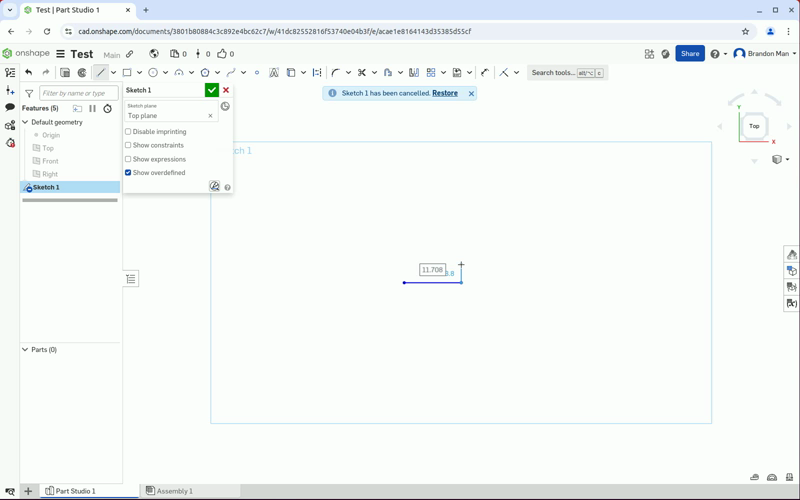
click(461, 264)
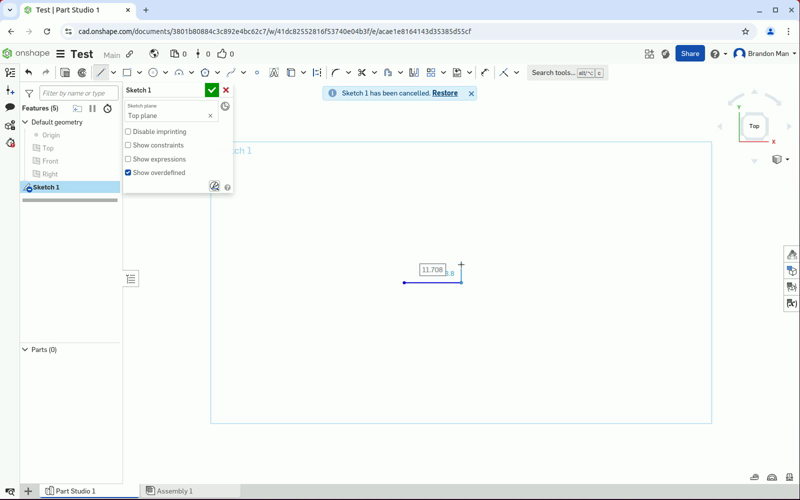
key_up(shift)
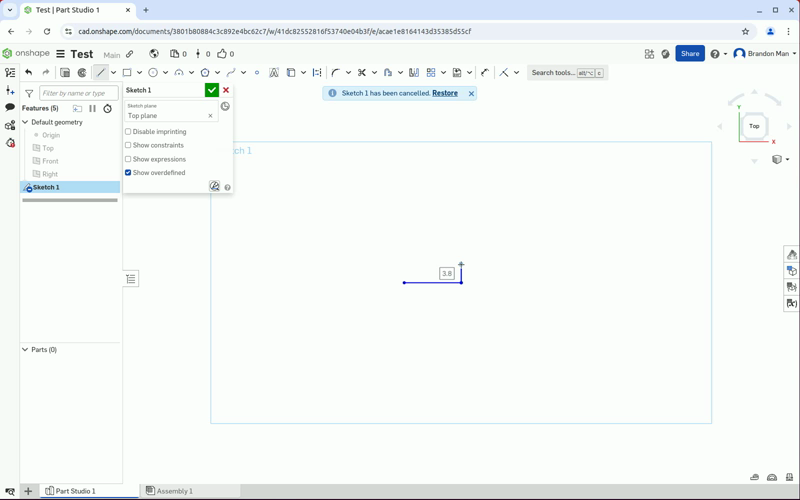
key(esc)
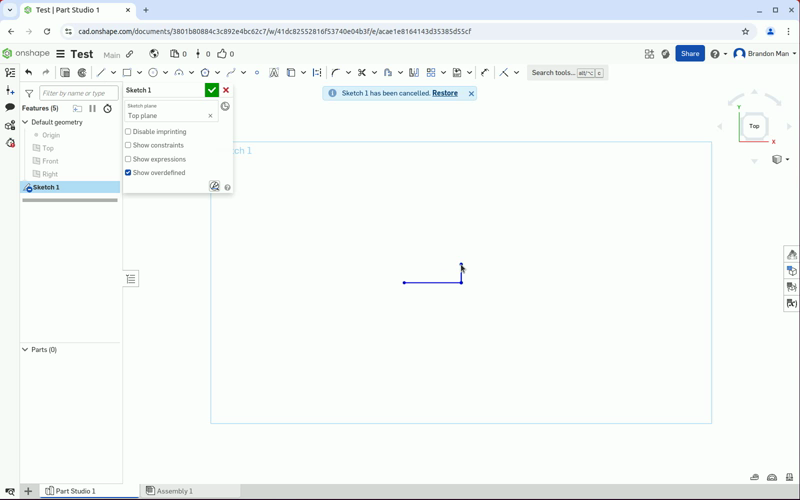
key(a)
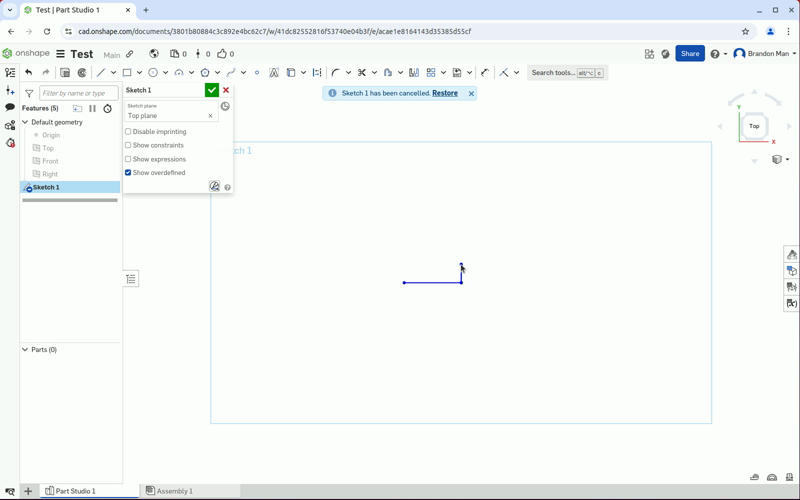
mouse_move(461, 264)
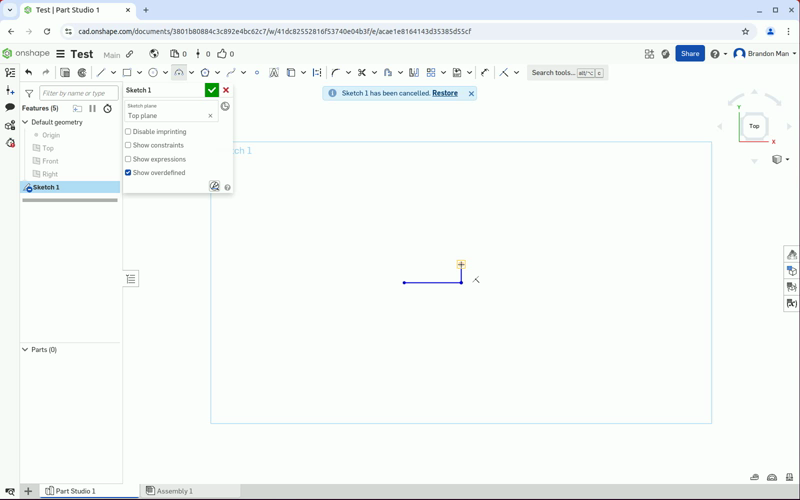
click(461, 264)
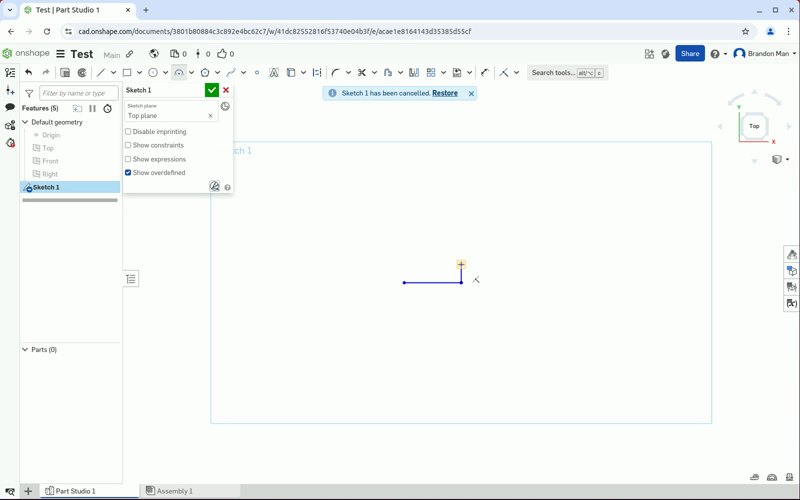
key_down(shift)
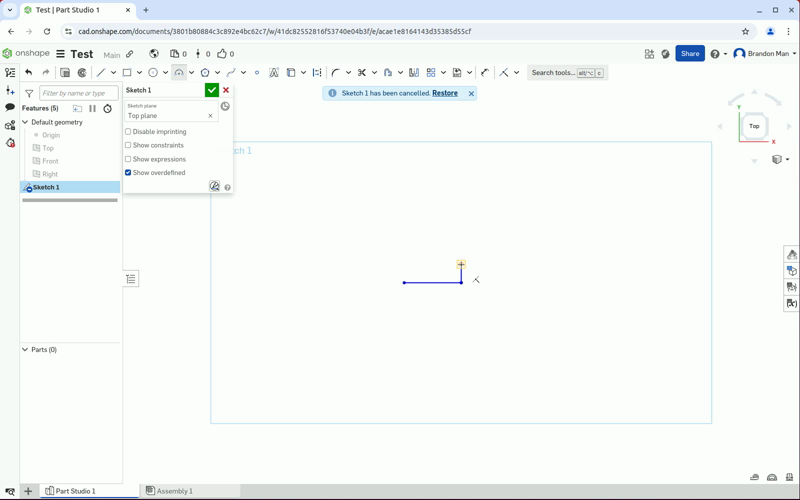
mouse_move(461, 189)
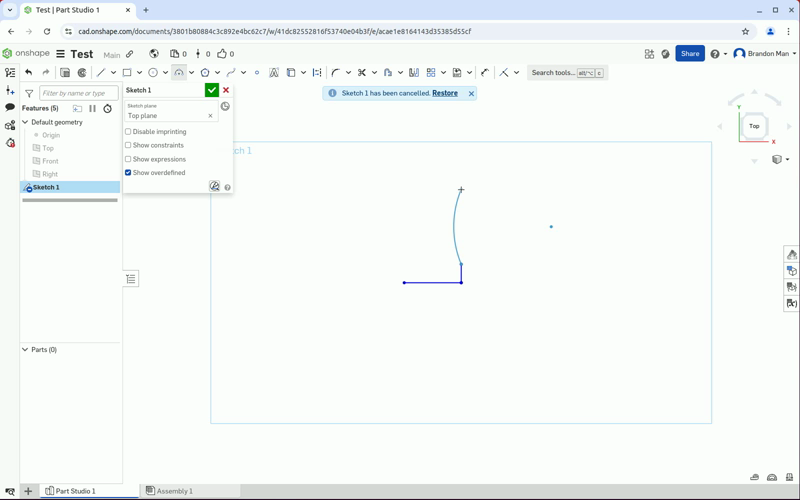
click(461, 189)
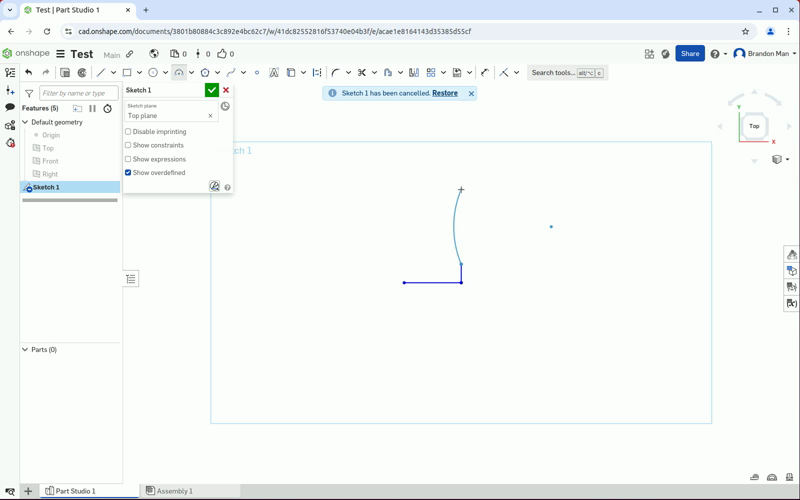
mouse_move(424, 226)
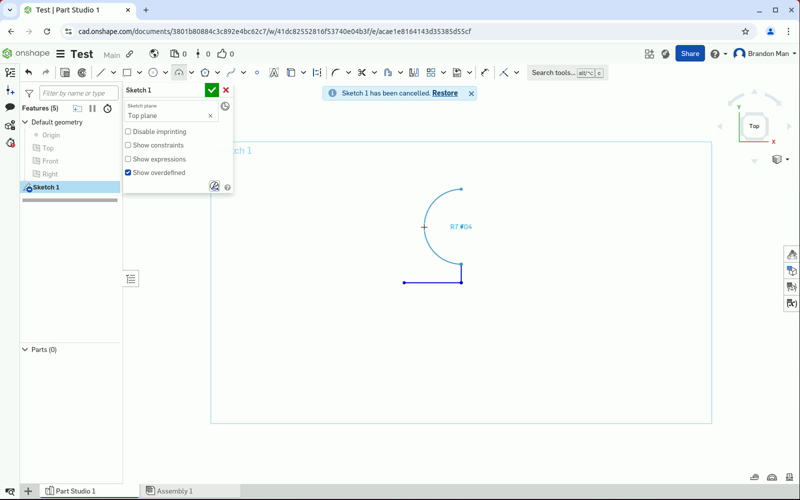
click(424, 226)
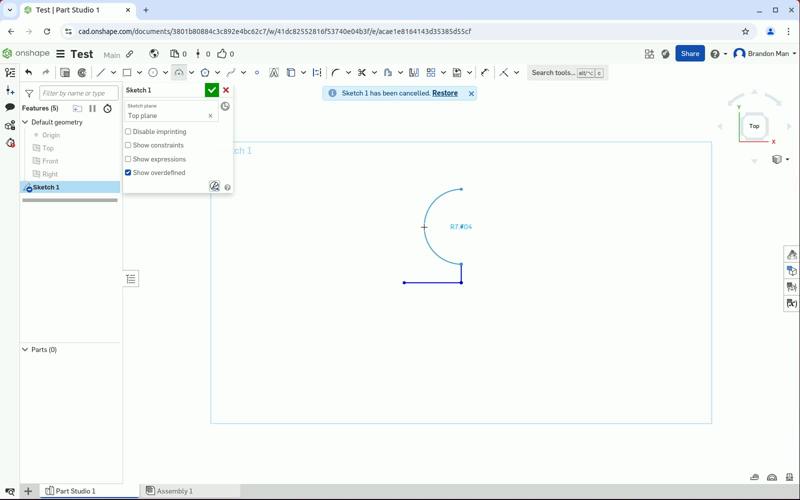
key_up(shift)
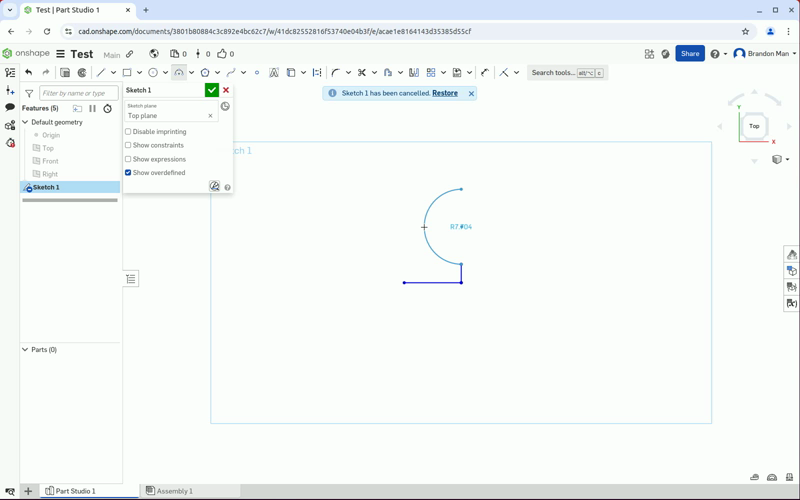
key(esc)
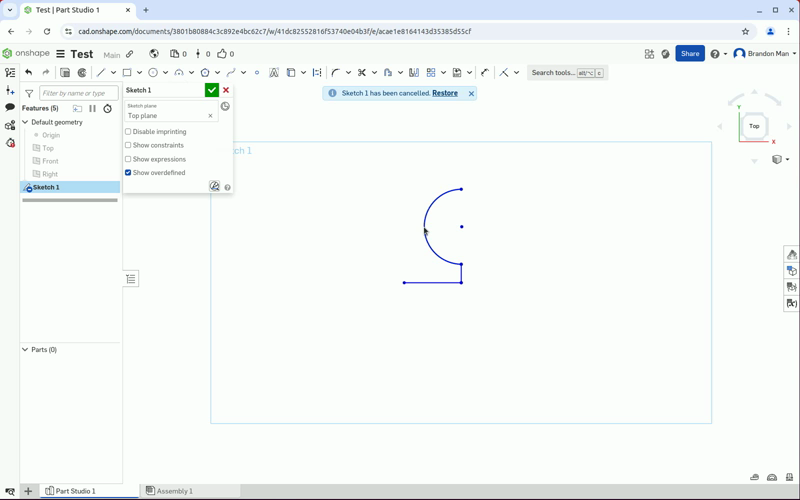
key(l)
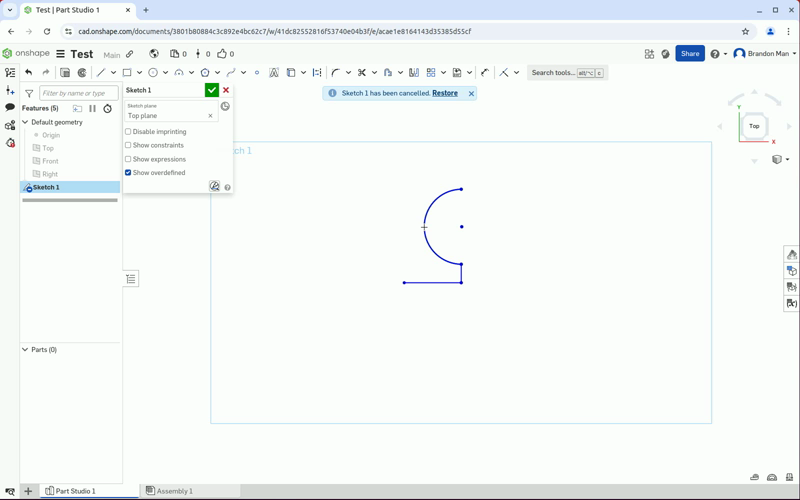
mouse_move(461, 189)
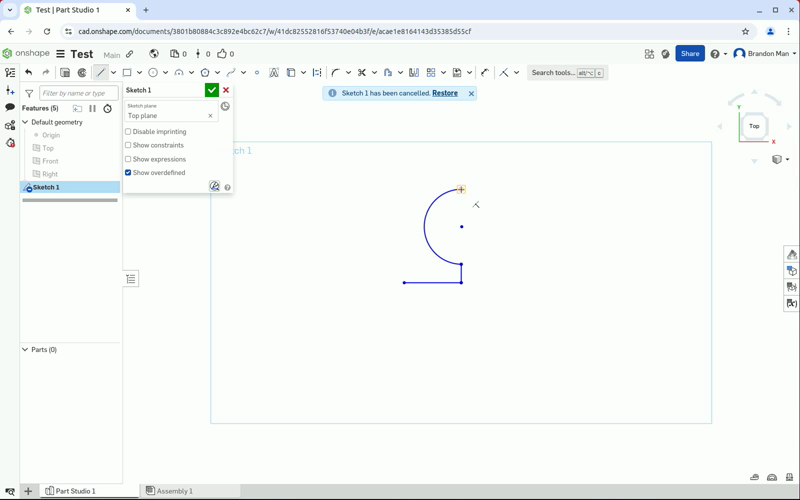
click(461, 189)
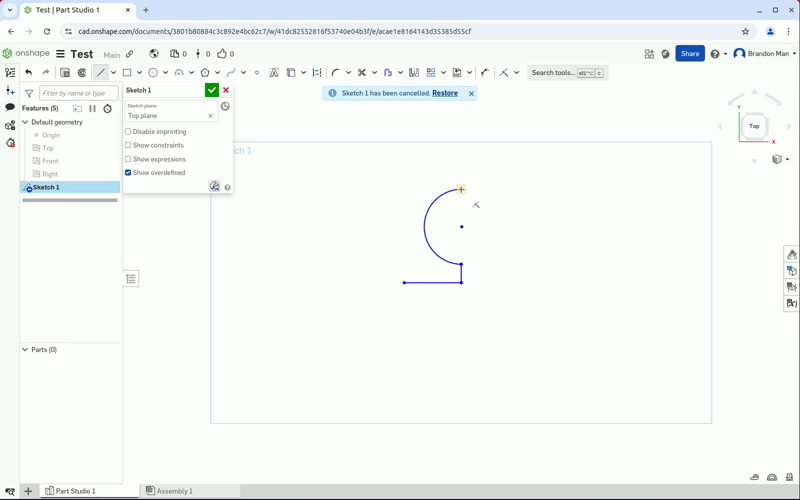
key_down(shift)
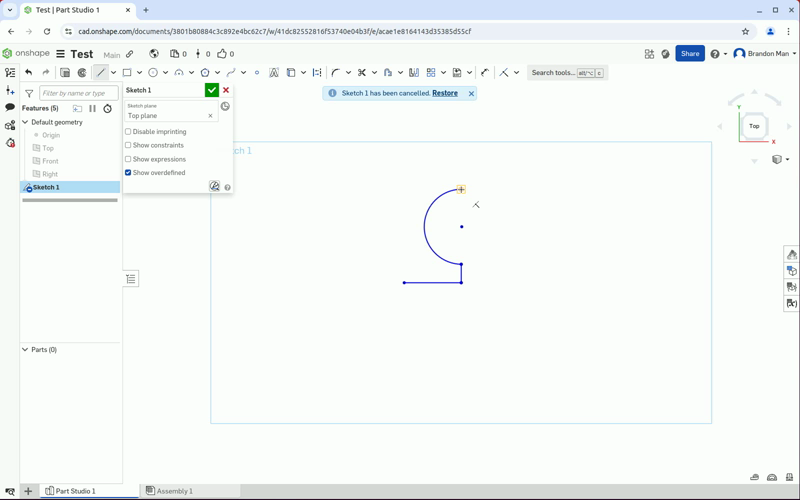
mouse_move(491, 189)
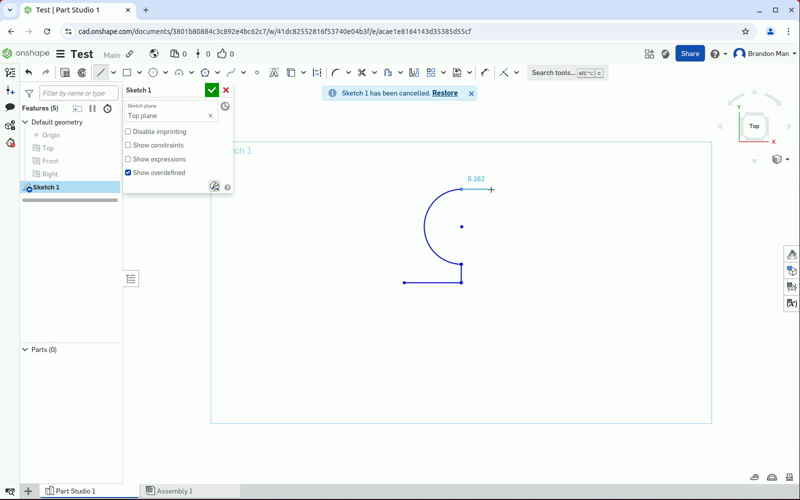
mouse_move(461, 170)
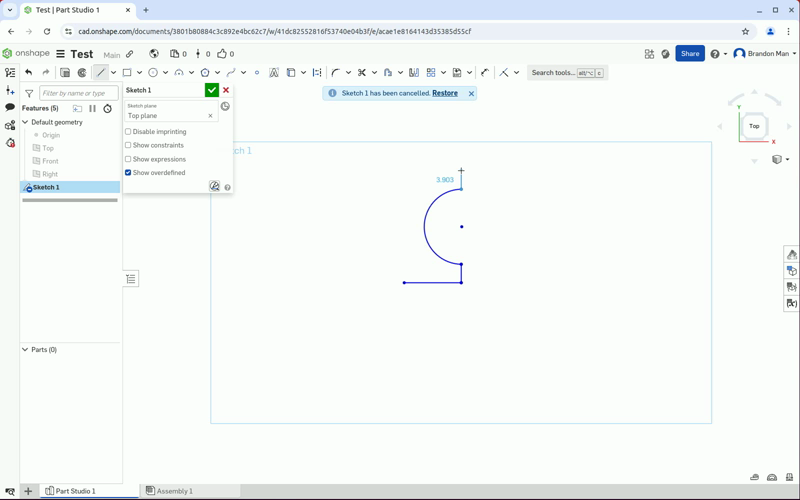
click(461, 170)
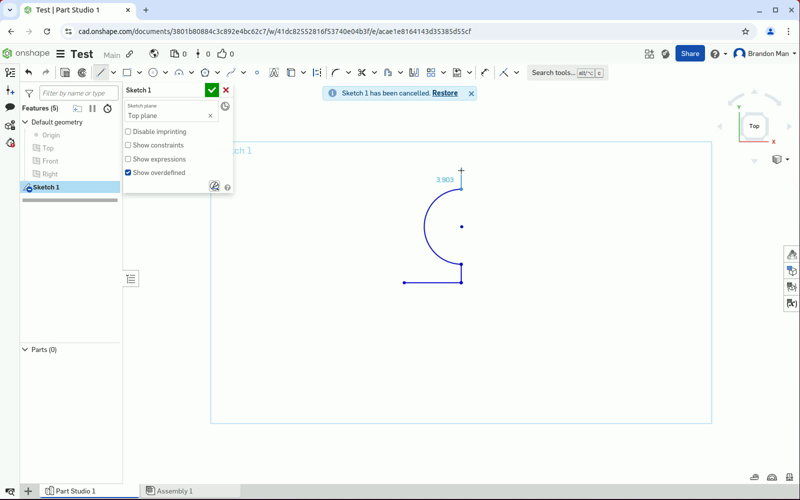
key_up(shift)
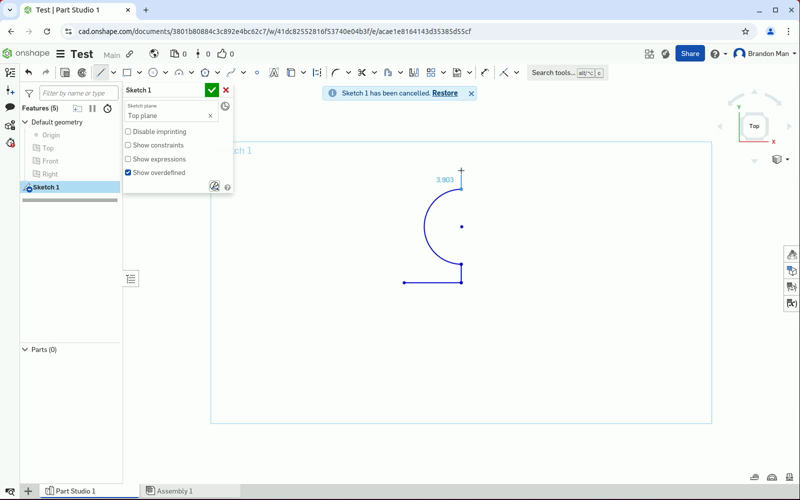
key_down(shift)
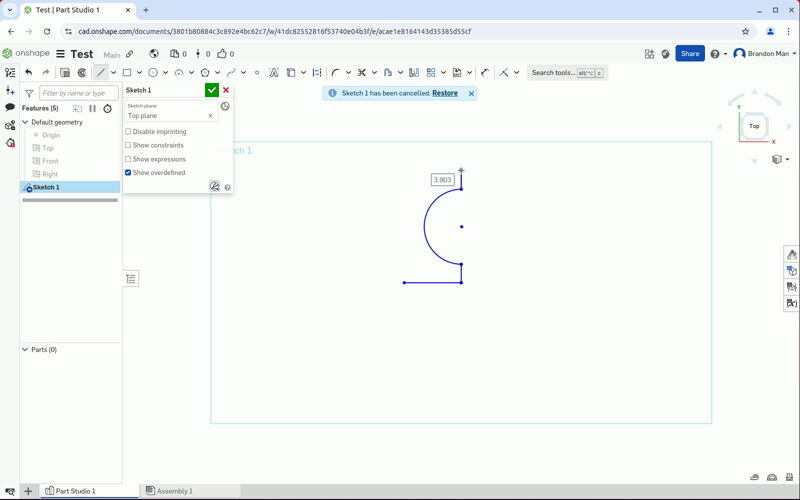
mouse_move(491, 170)
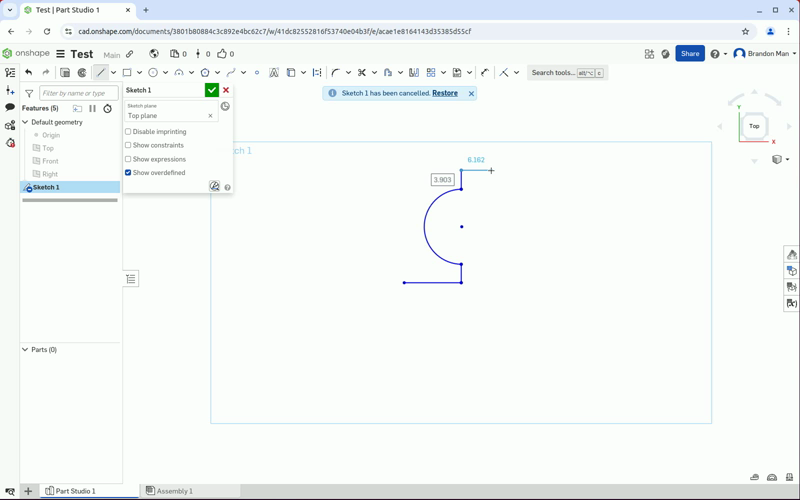
mouse_move(404, 170)
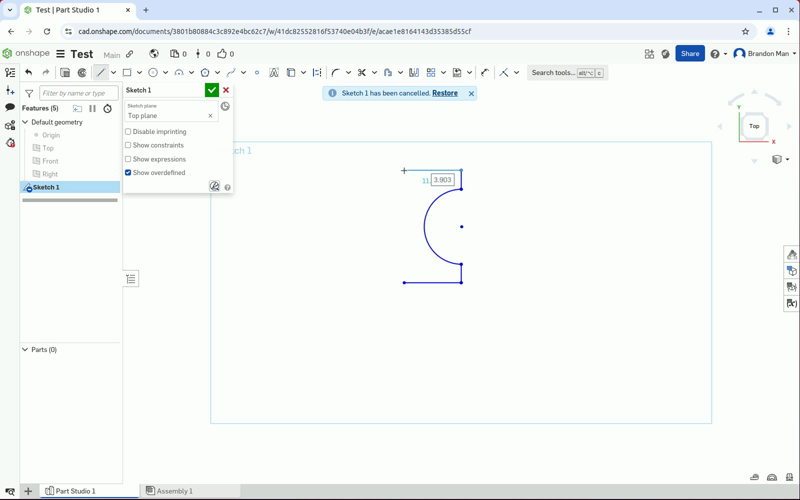
click(404, 170)
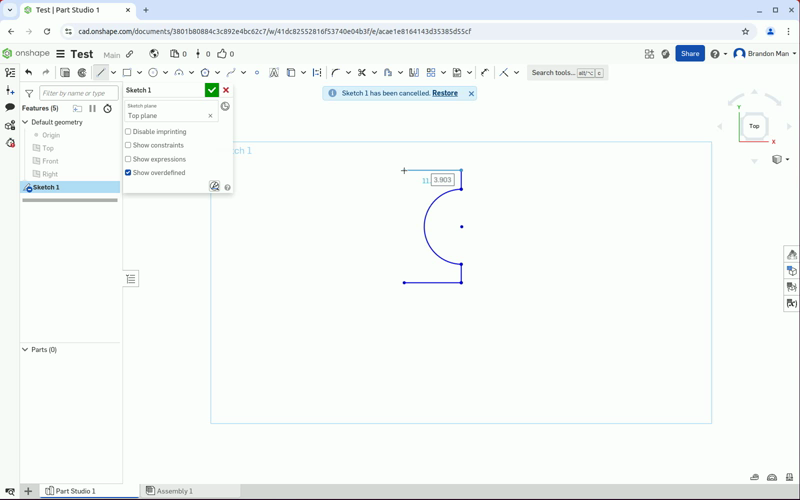
key_up(shift)
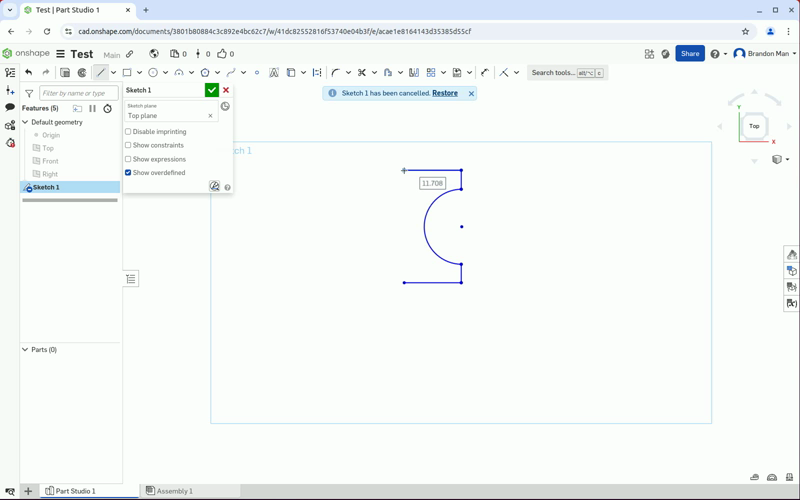
key_down(shift)
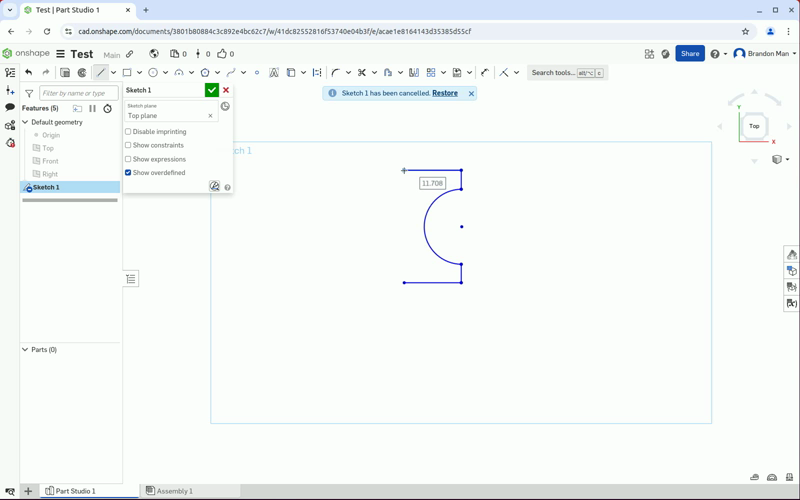
mouse_move(404, 282)
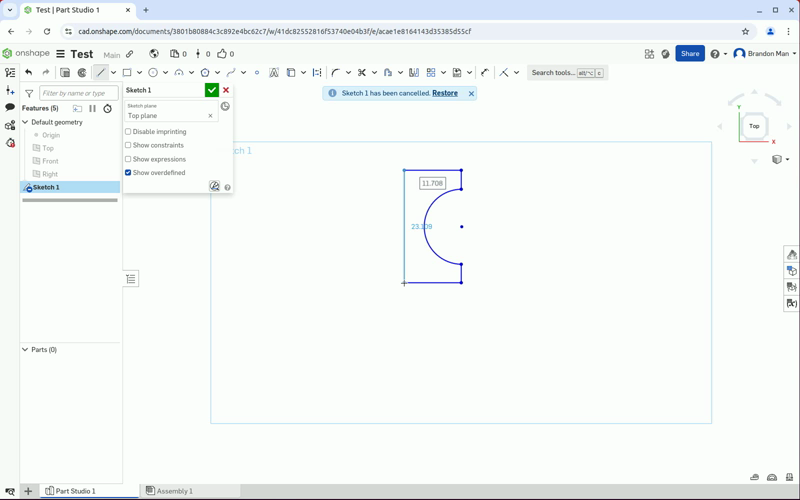
key_up(shift)
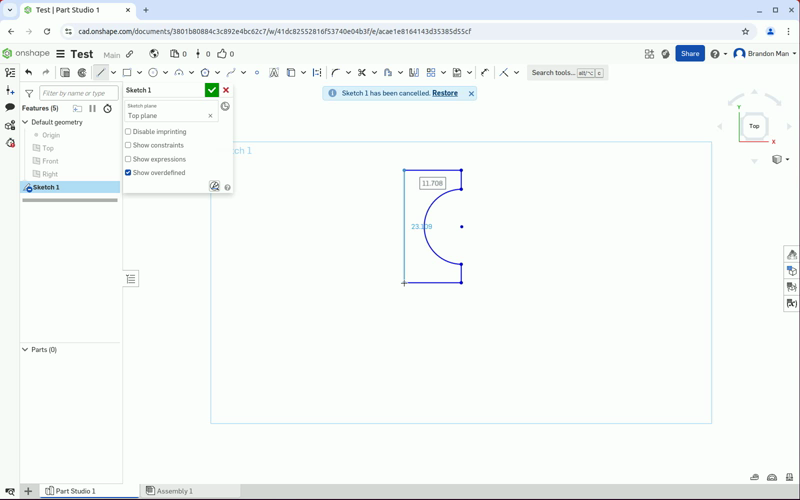
click(404, 282)
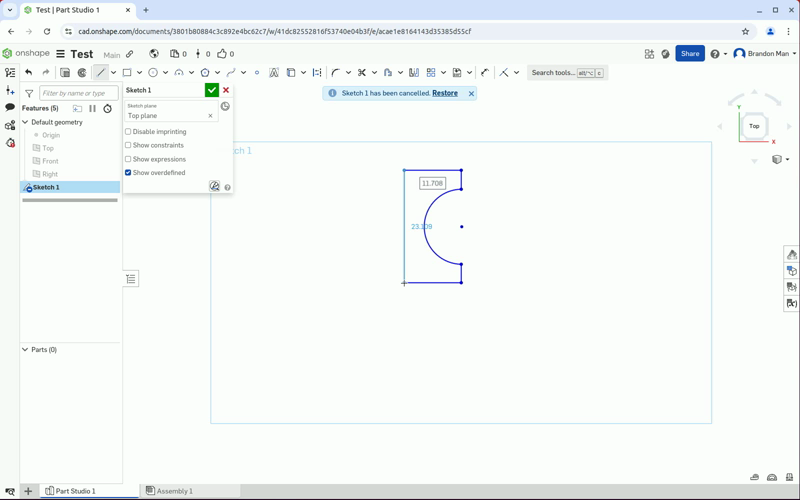
key(esc)
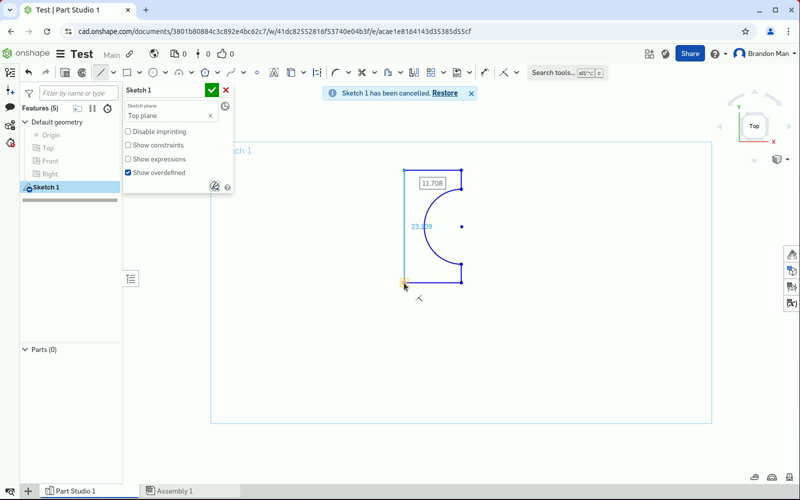
mouse_move(446, 174)
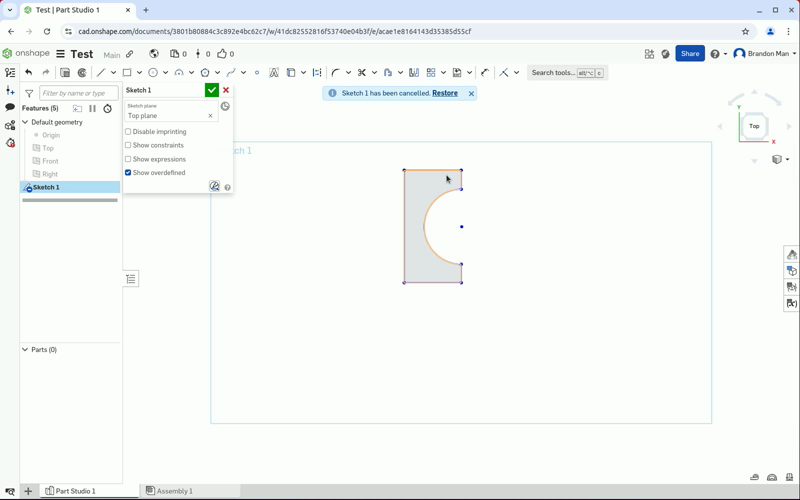
scroll(6)
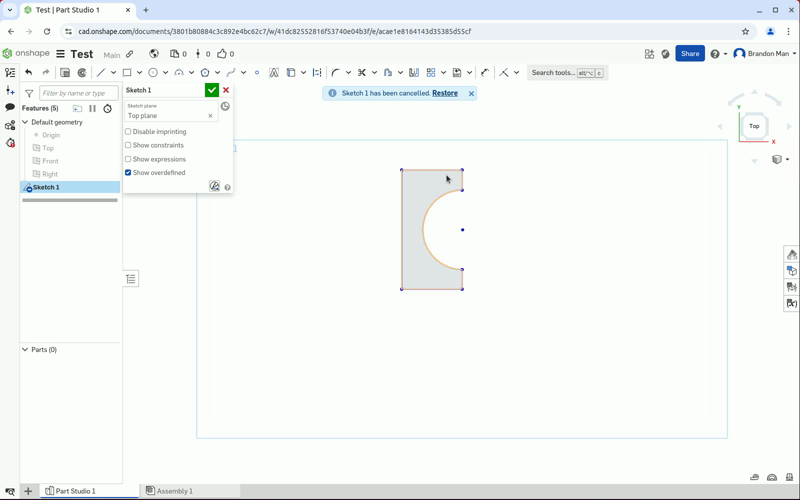
scroll(6)
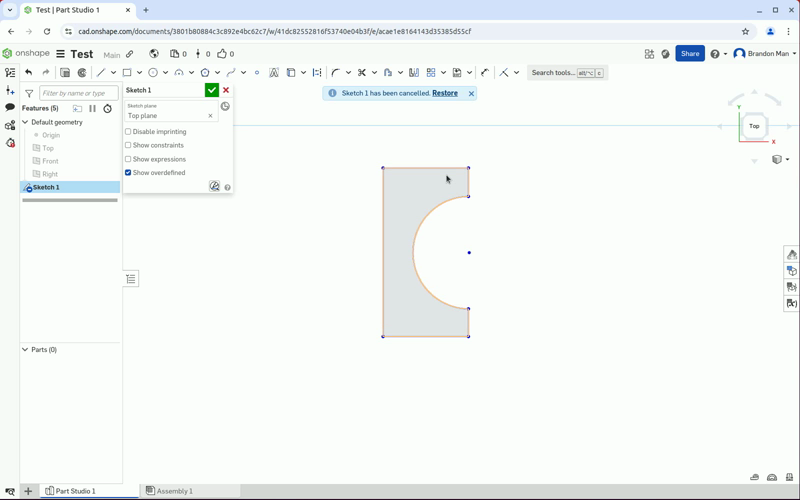
scroll(6)
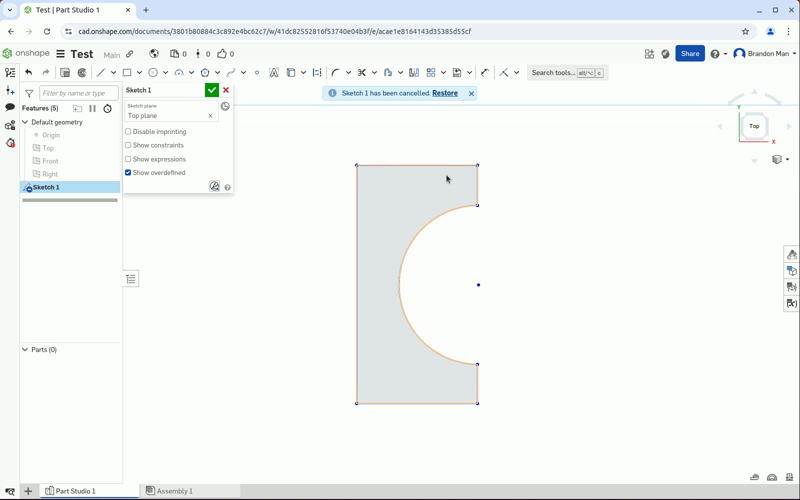
scroll(6)
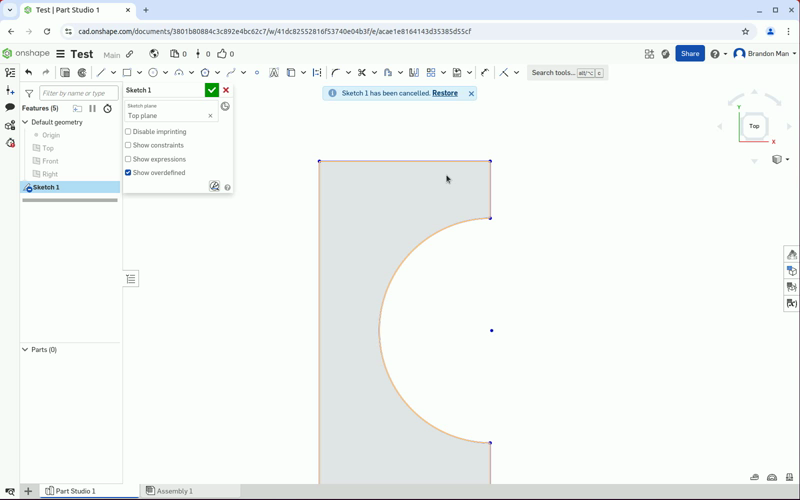
scroll(6)
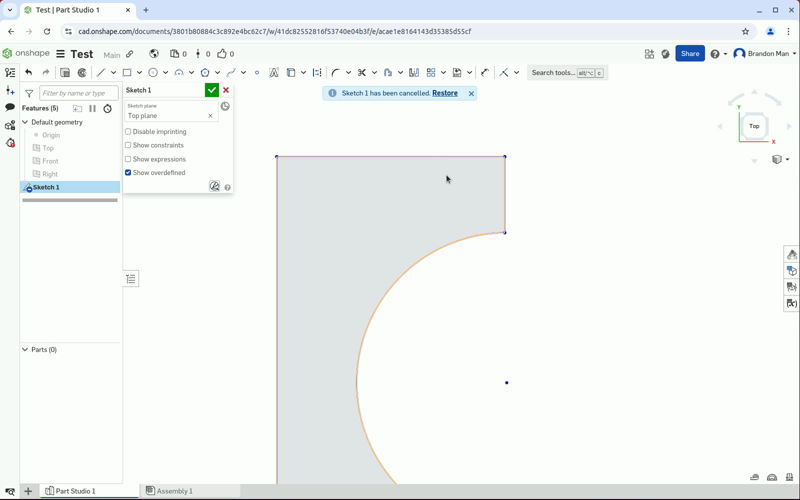
scroll(6)
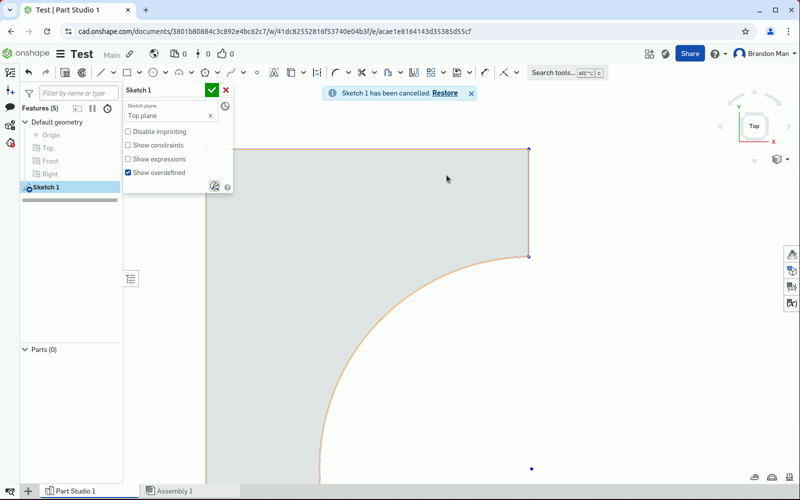
scroll(6)
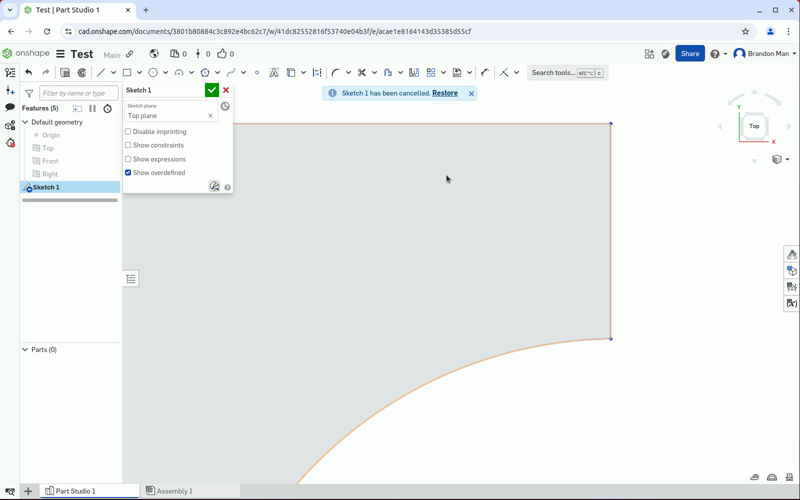
click(446, 174)
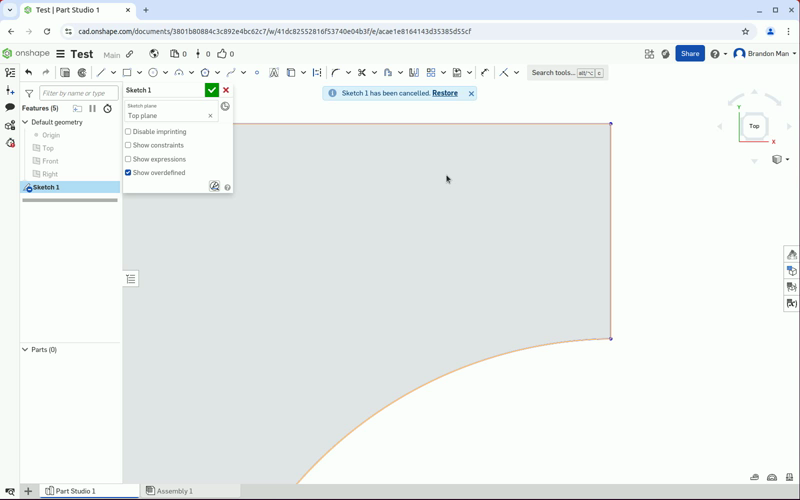
scroll(-6)
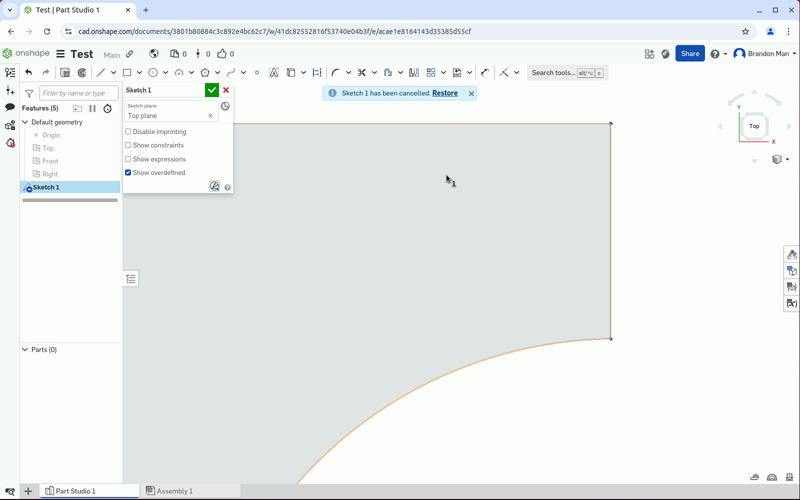
scroll(-6)
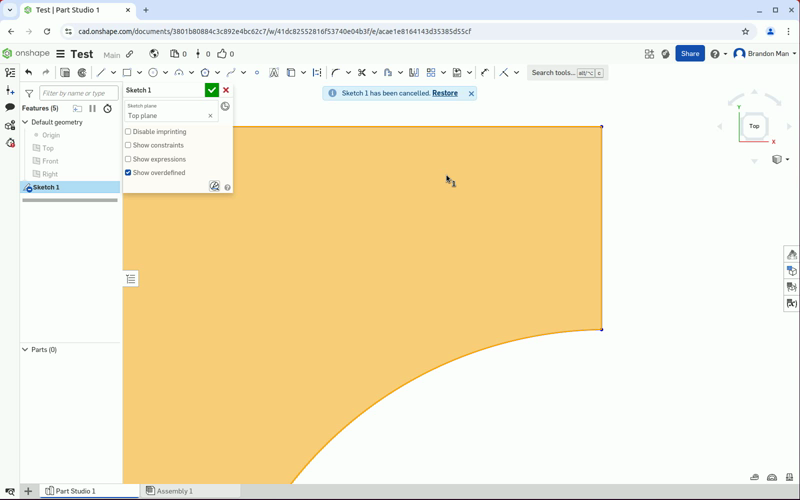
scroll(-6)
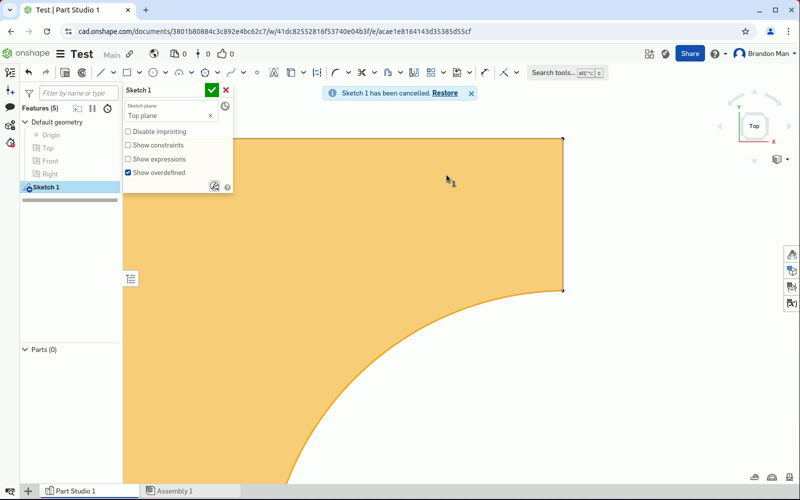
scroll(-6)
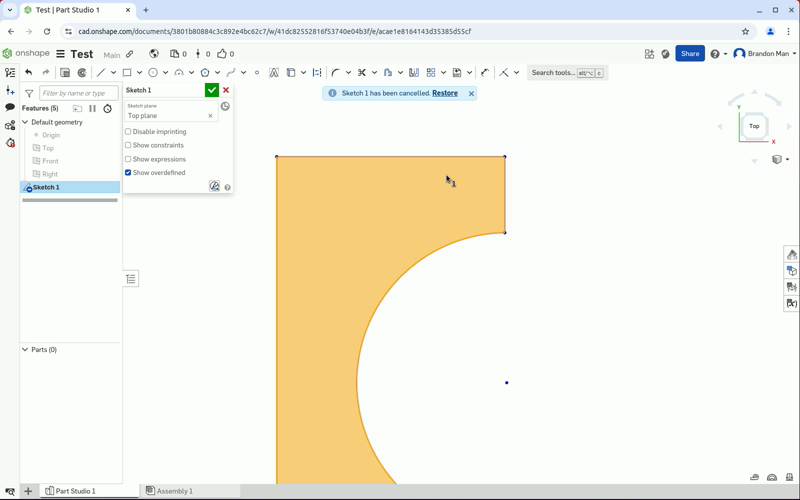
scroll(-6)
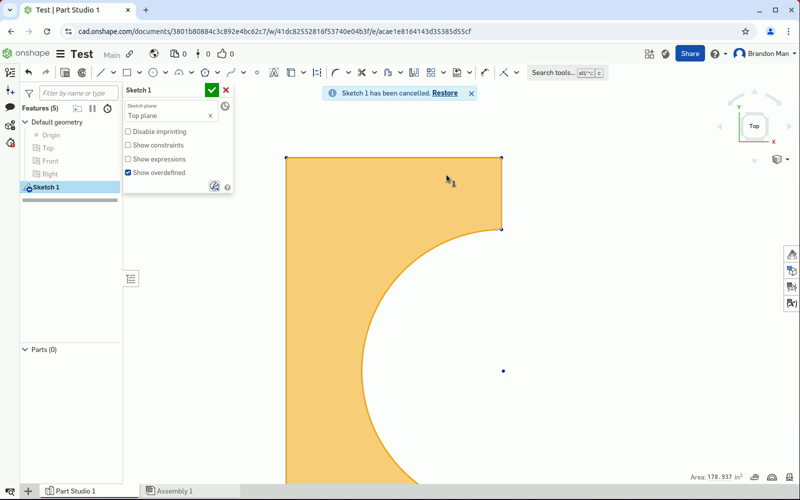
scroll(-6)
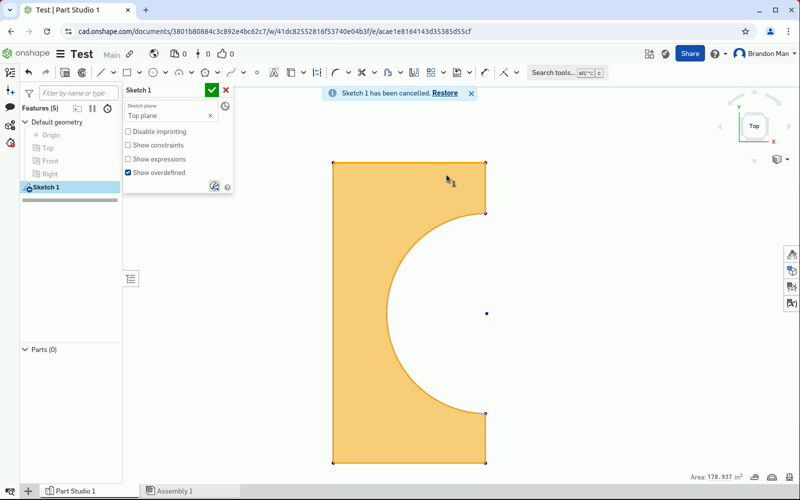
scroll(-6)
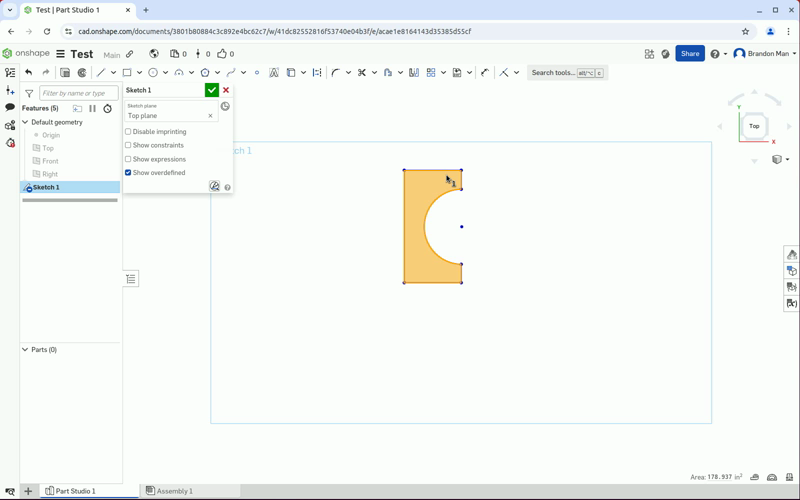
mouse_move(73, 352)
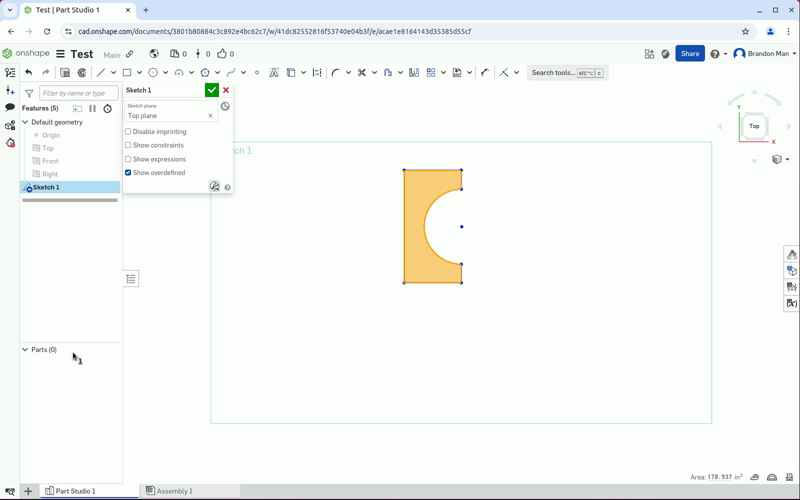
key(shift+y)
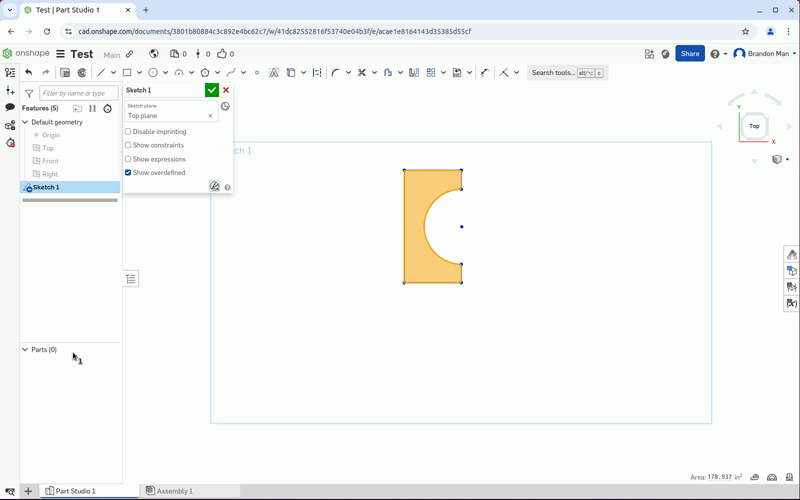
key(shift+e)
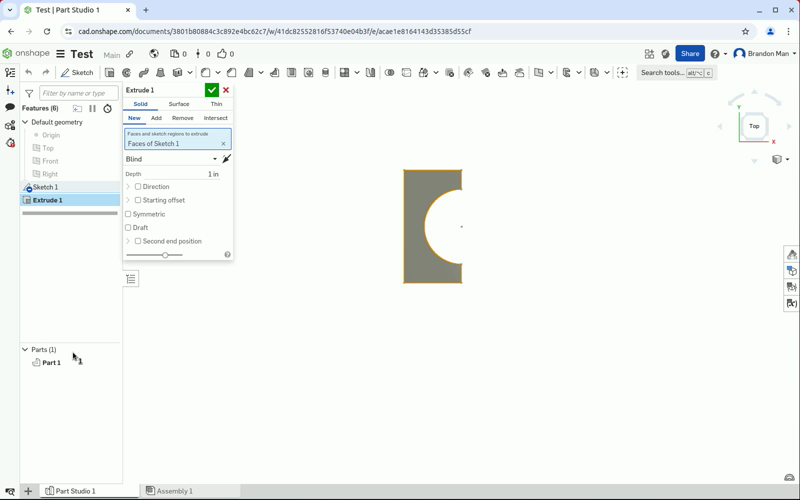
mouse_move(143, 106)
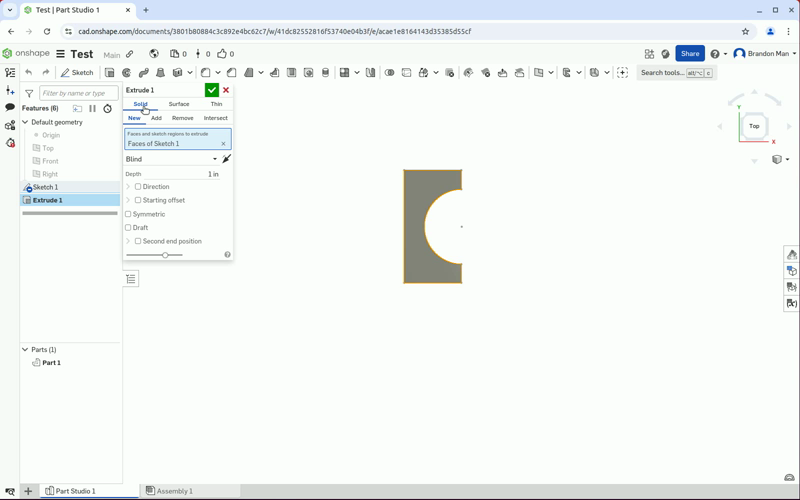
click(143, 106)
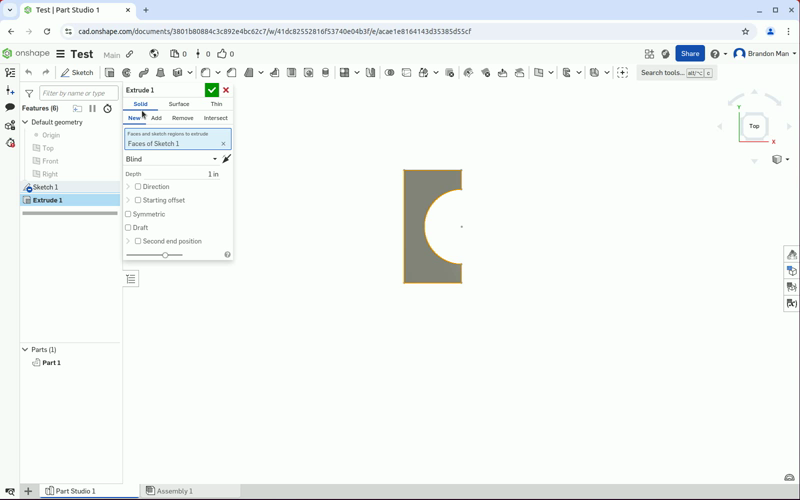
mouse_move(137, 120)
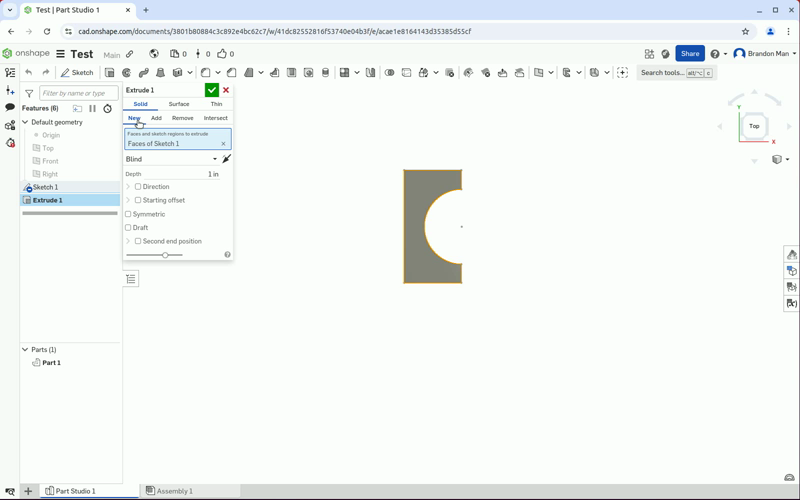
click(137, 120)
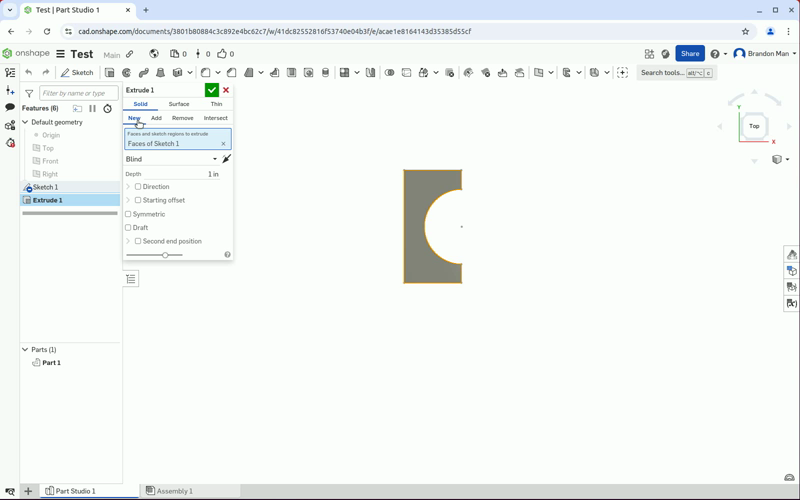
key(tab, 4)
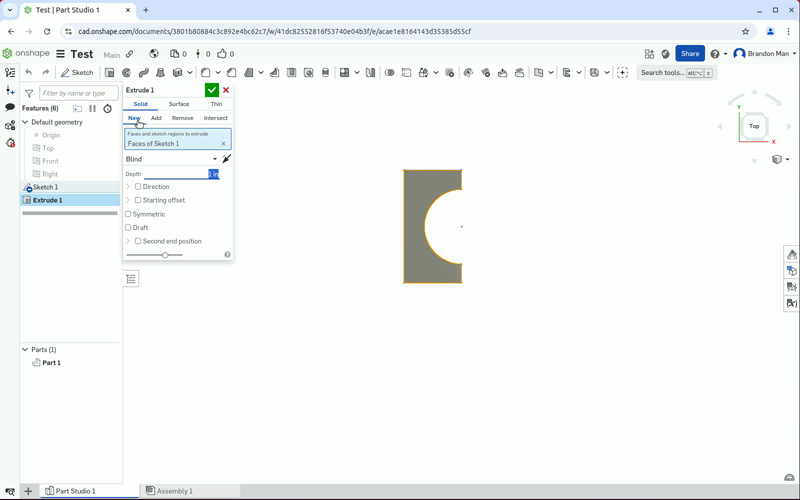
text(6.499)
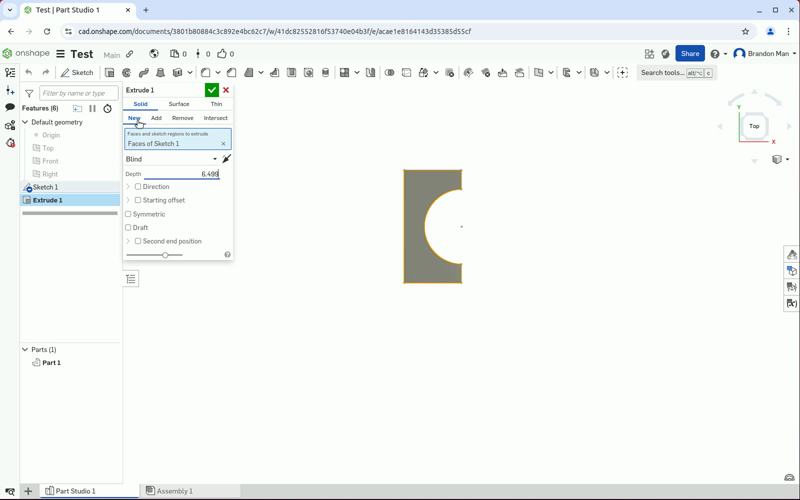
key(enter)
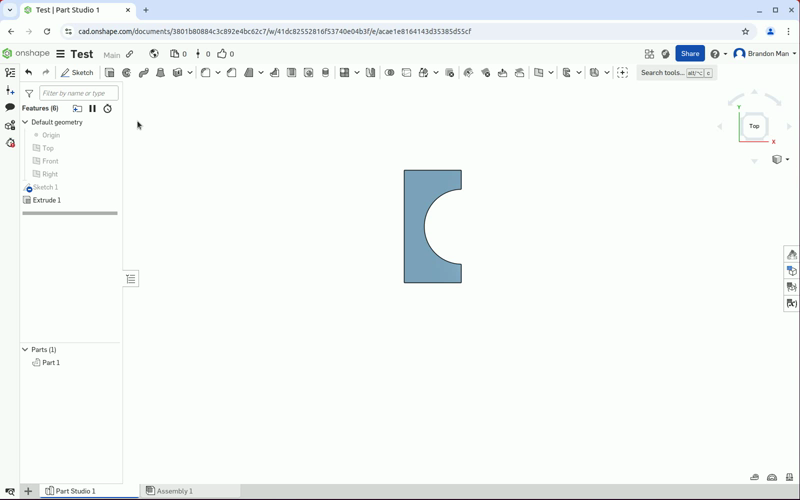
key(shift+h)
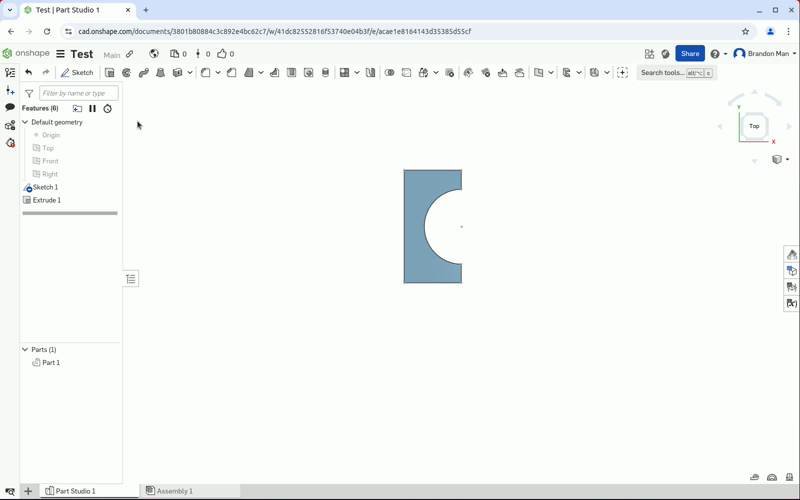
key(shift+h)
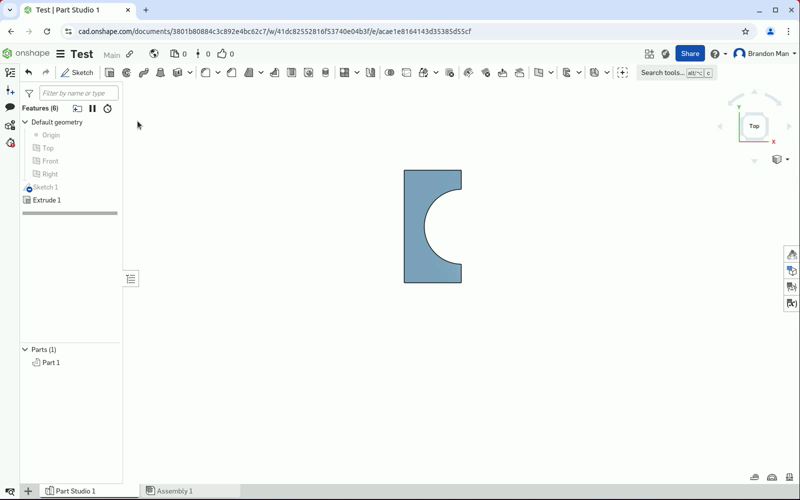
mouse_move(73, 189)
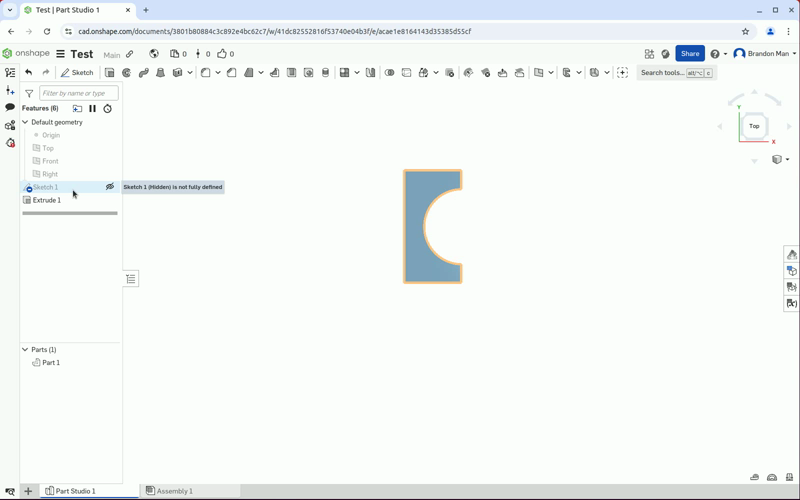
click(73, 189)
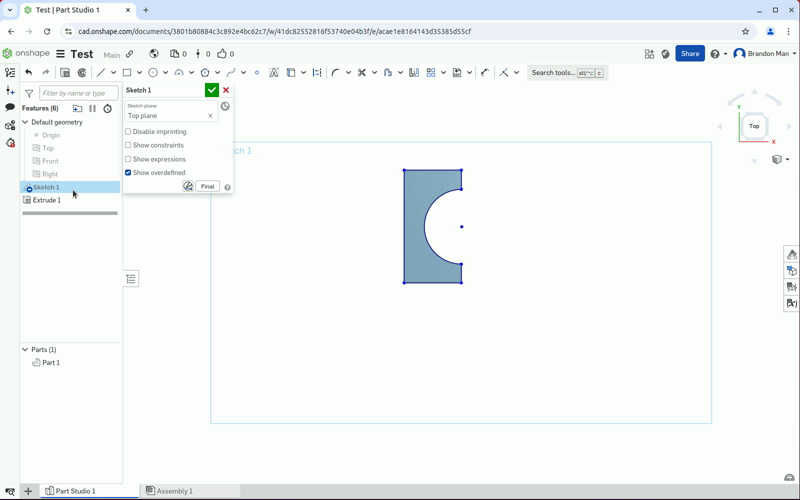
mouse_move(229, 92)
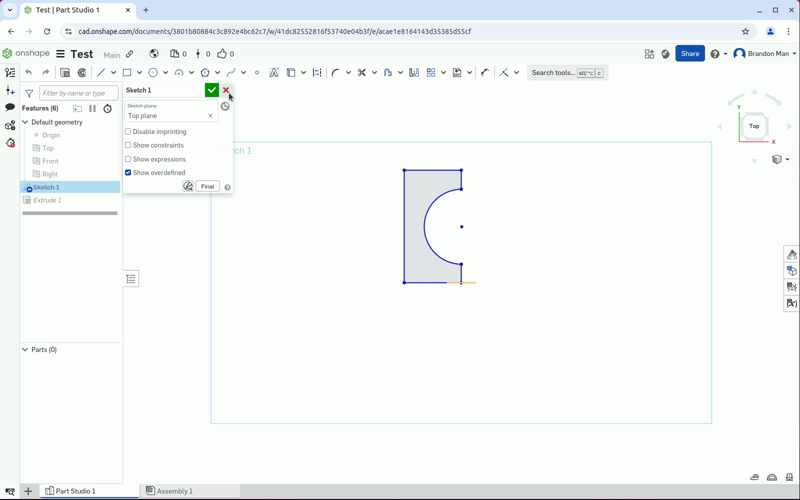
click(229, 92)
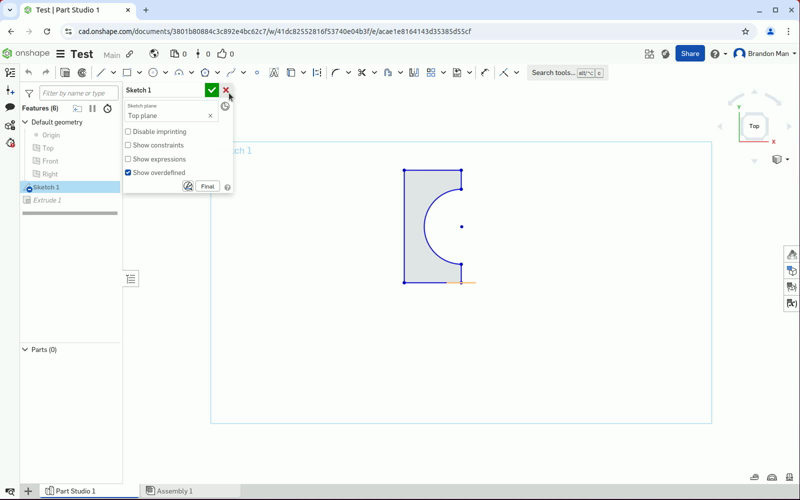
key(shift+s)
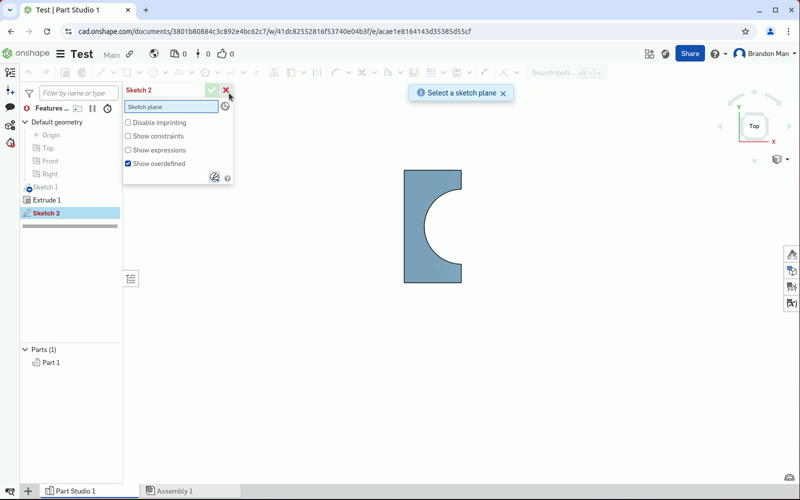
mouse_move(73, 150)
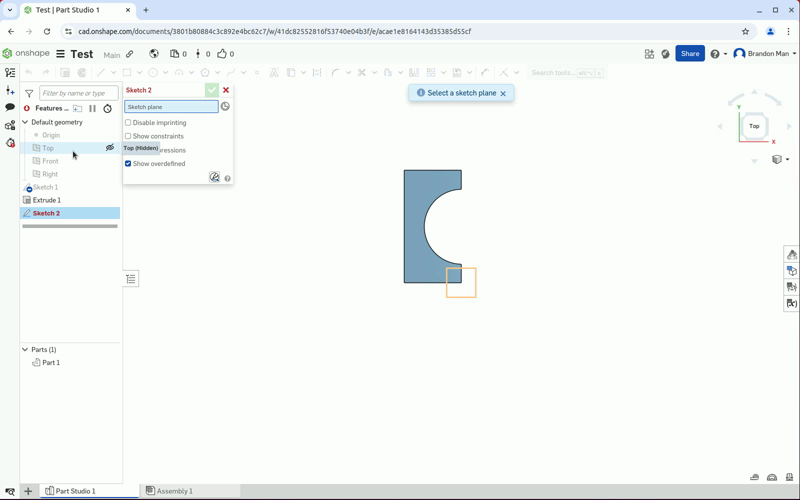
click(73, 150)
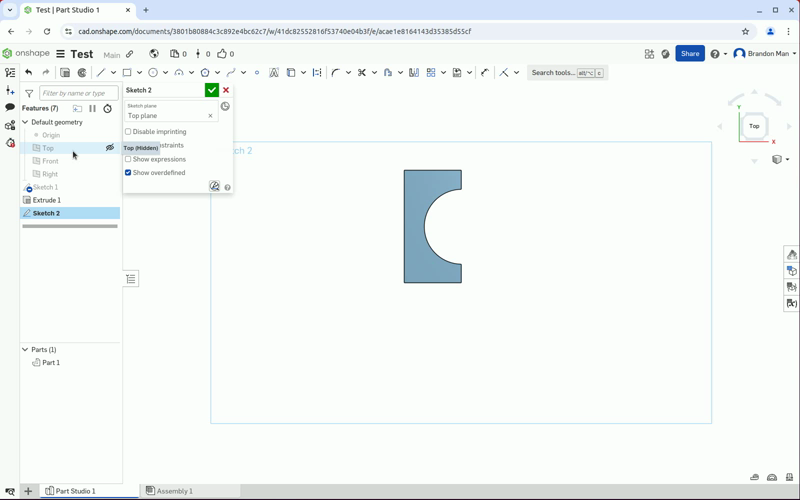
mouse_move(73, 352)
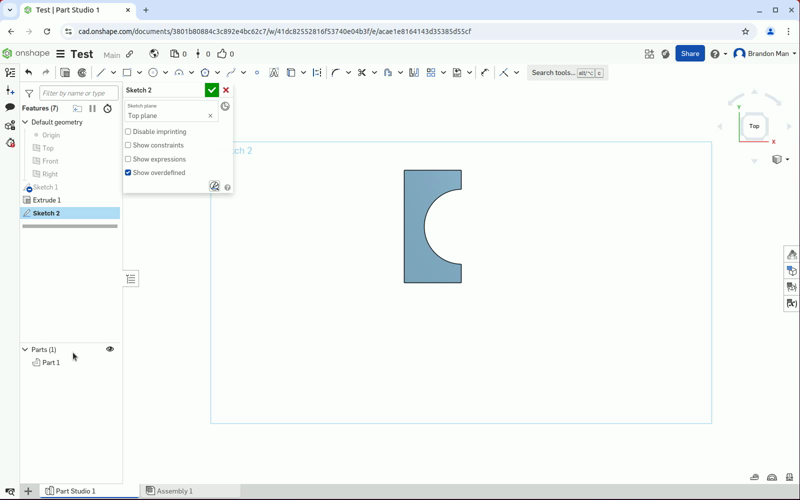
key(y)
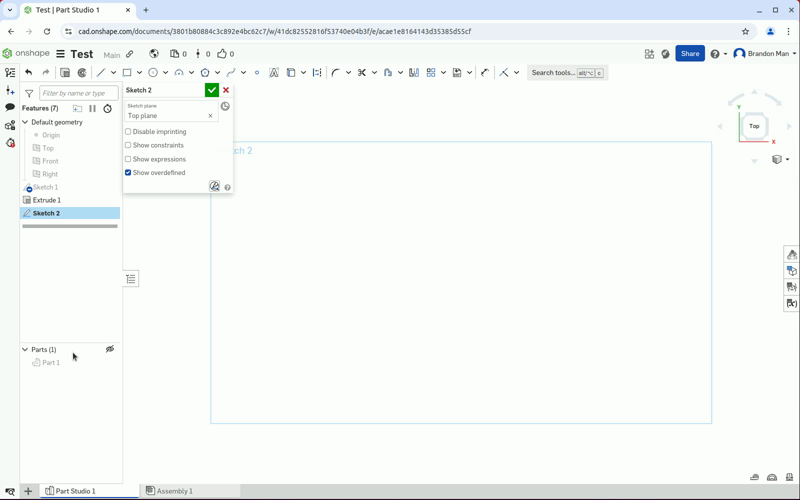
key(l)
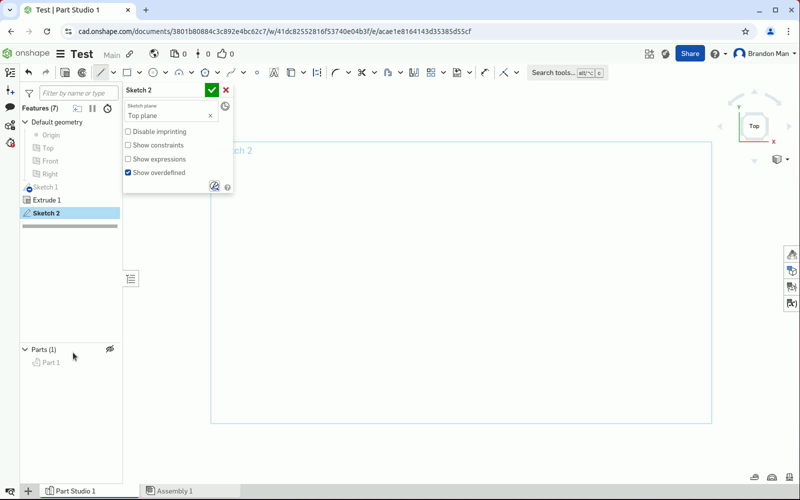
key_down(shift)
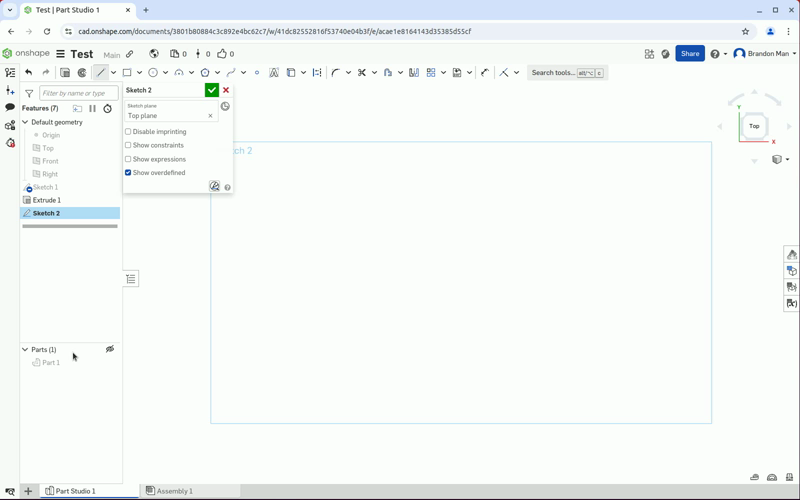
mouse_move(460, 282)
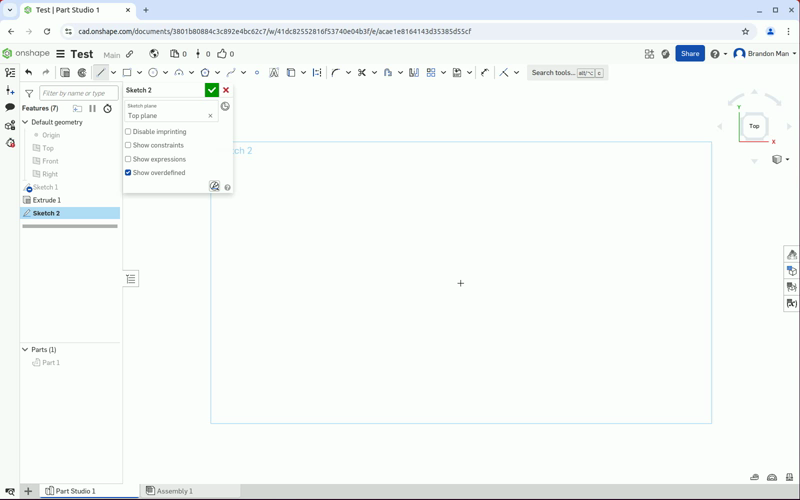
click(460, 282)
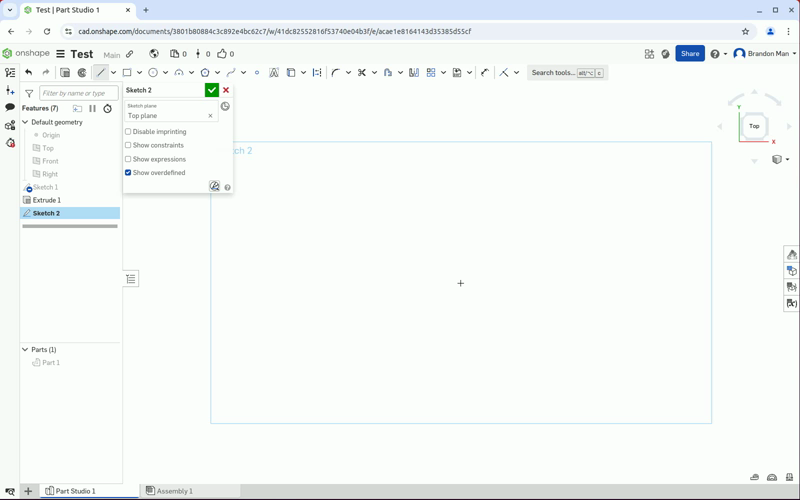
key_up(shift)
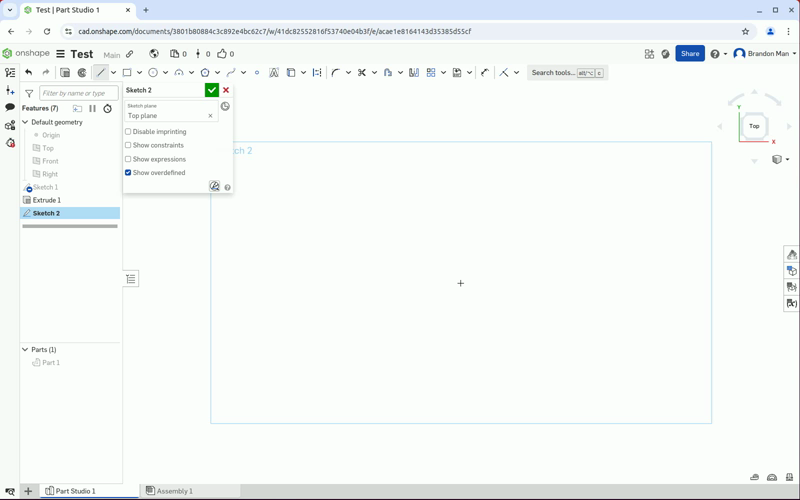
key_down(shift)
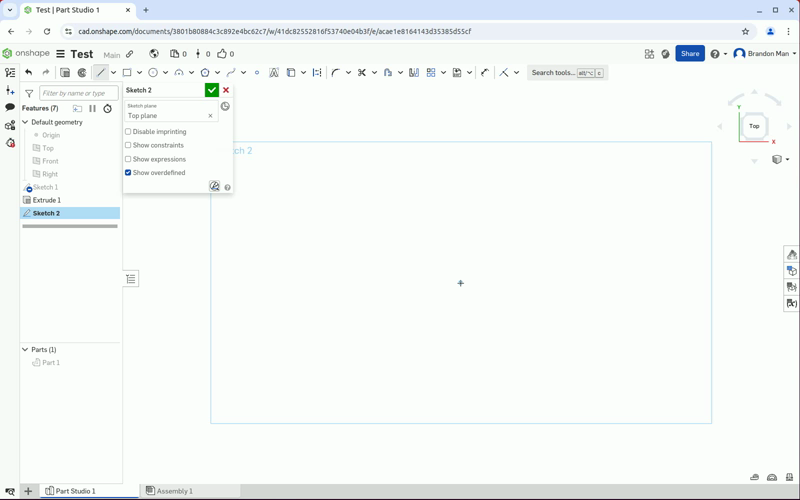
mouse_move(490, 282)
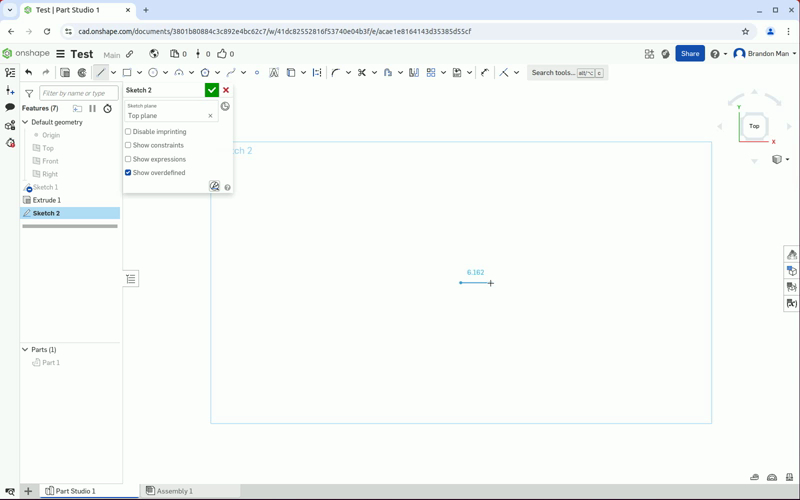
mouse_move(517, 282)
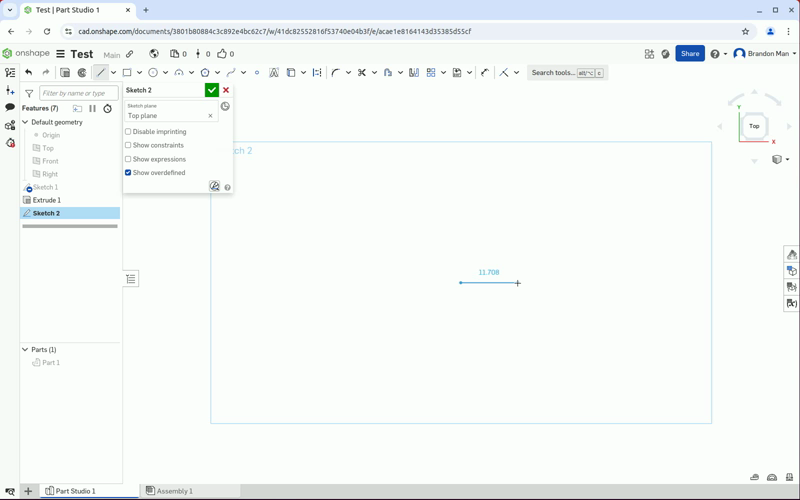
click(517, 282)
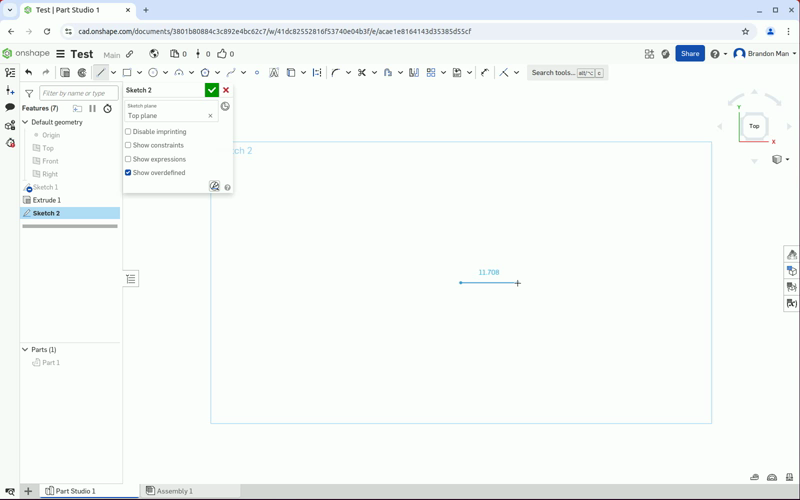
key_up(shift)
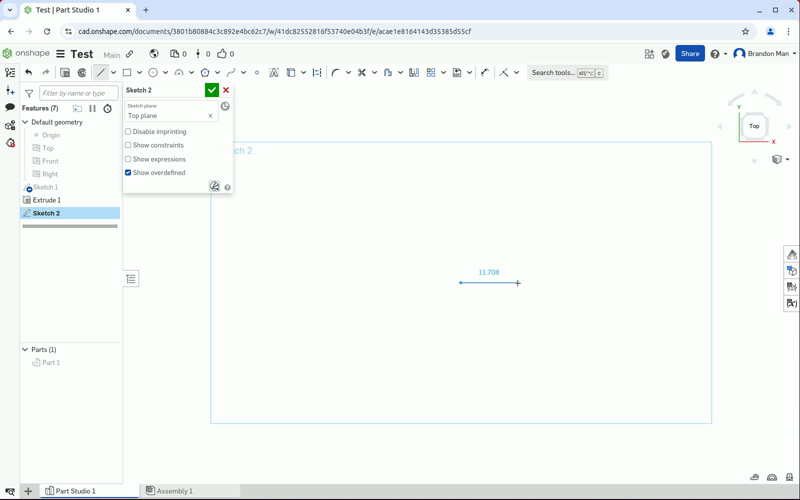
key_down(shift)
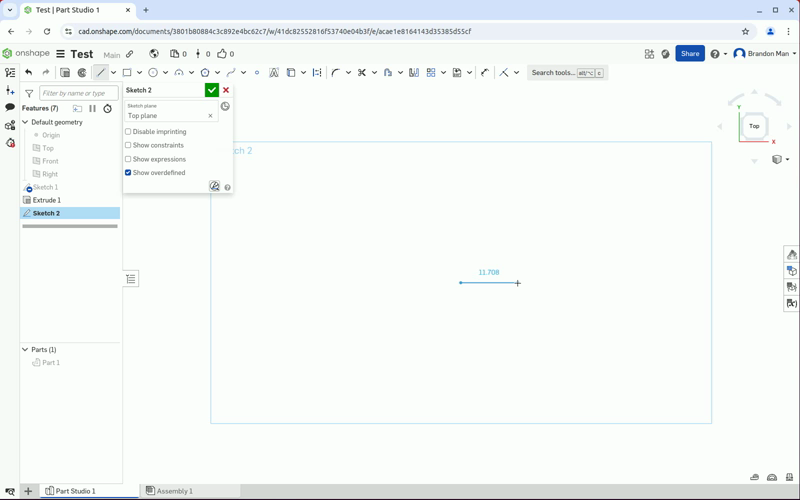
mouse_move(517, 170)
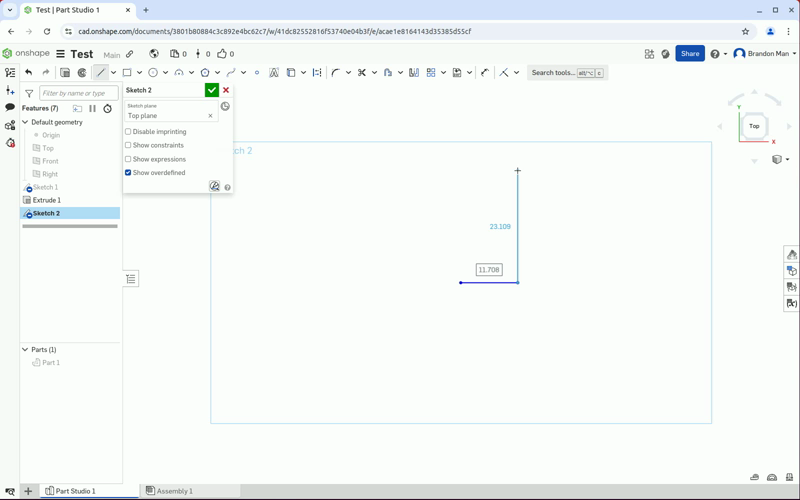
click(517, 170)
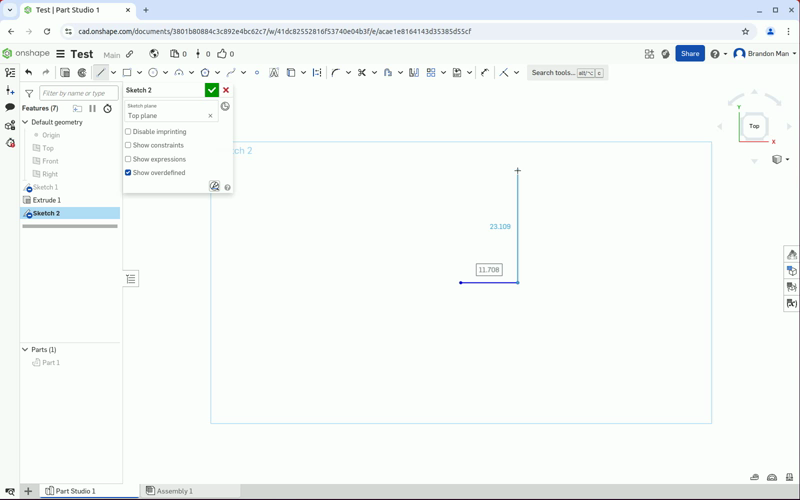
key_up(shift)
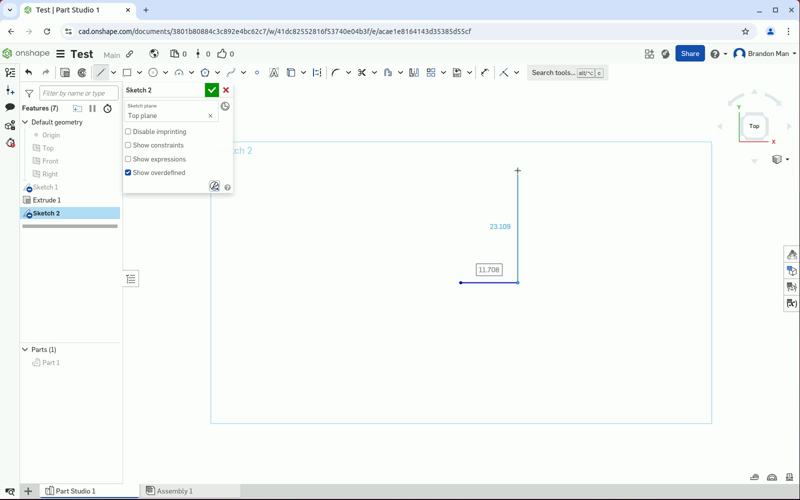
key_down(shift)
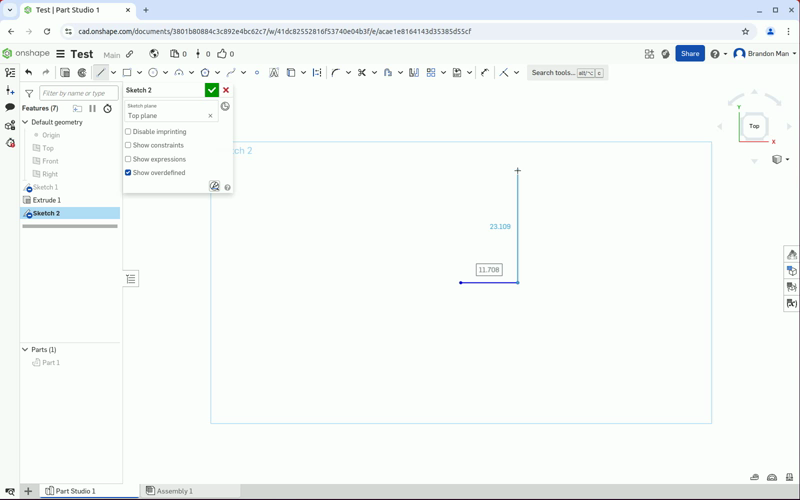
mouse_move(547, 170)
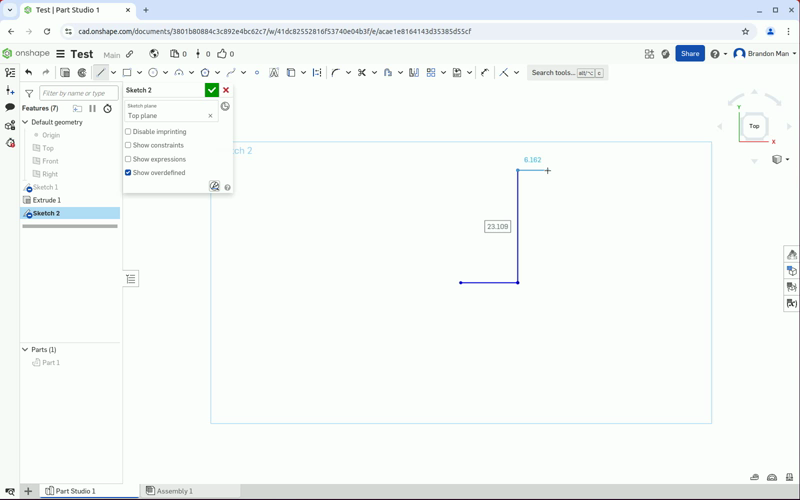
mouse_move(460, 170)
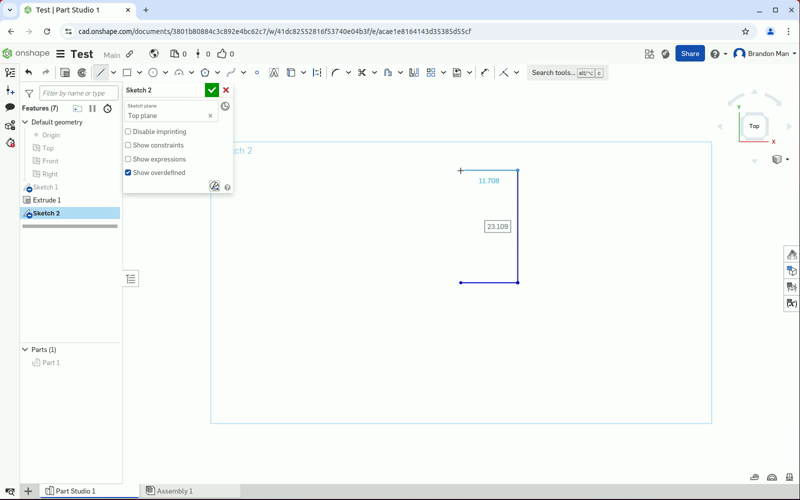
click(460, 170)
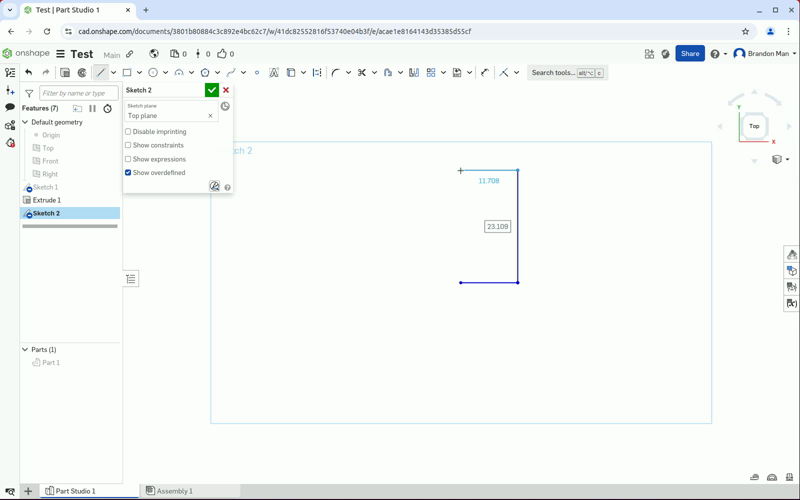
key_up(shift)
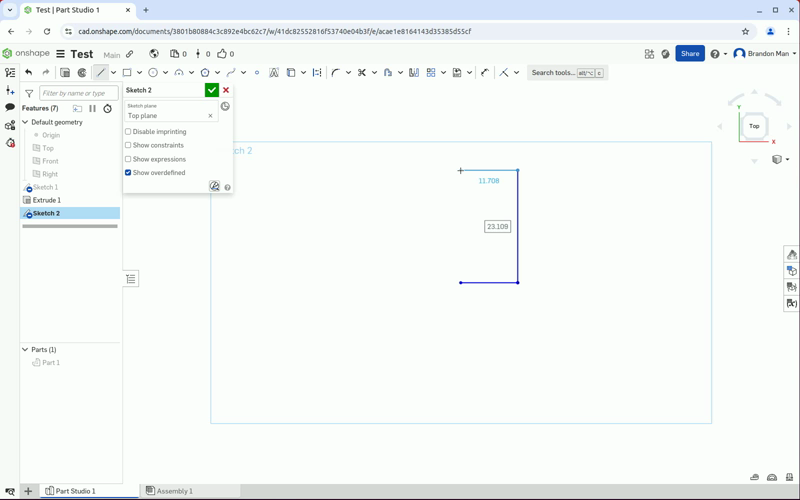
key_down(shift)
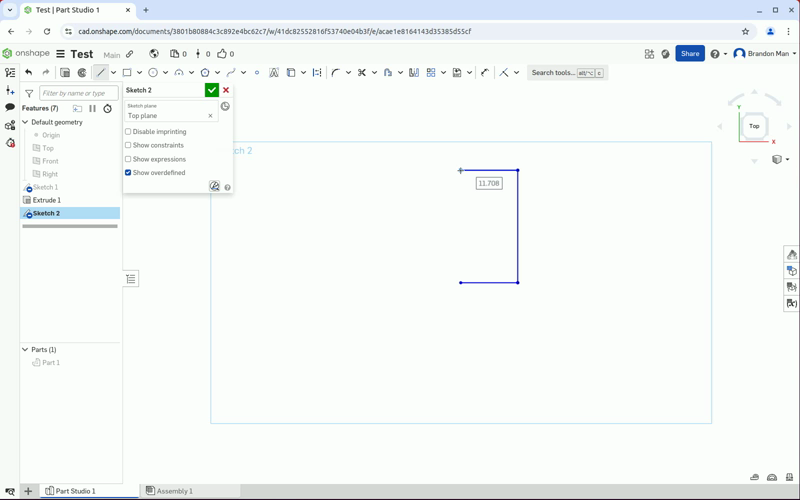
mouse_move(490, 170)
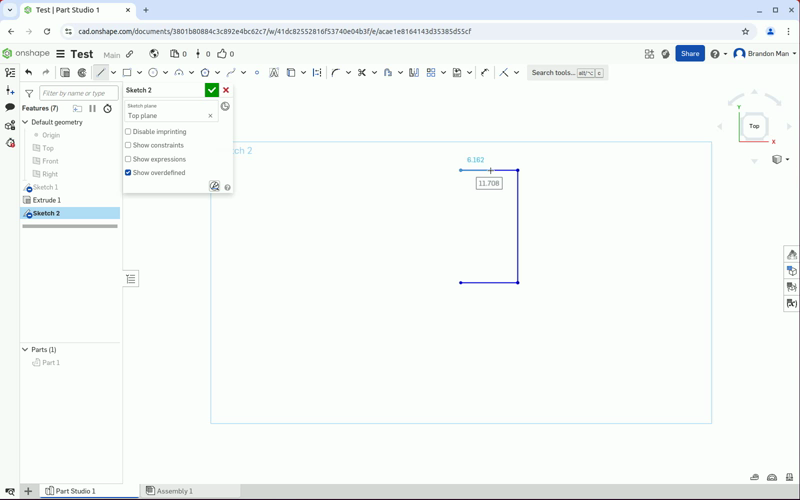
mouse_move(460, 189)
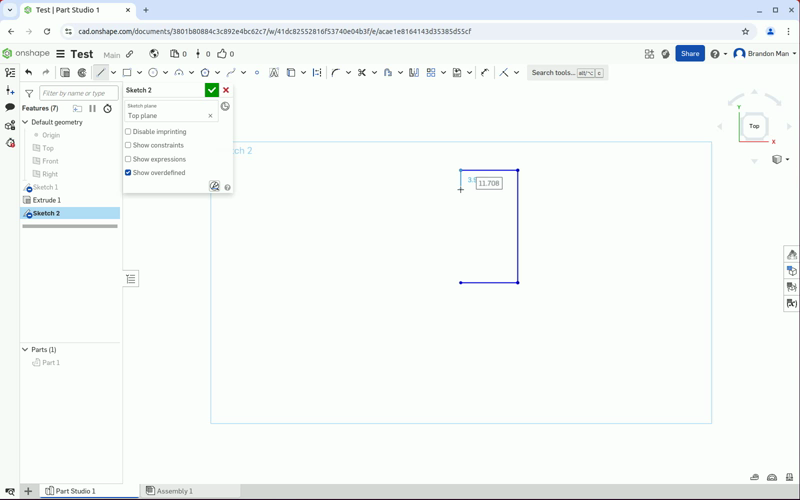
click(460, 189)
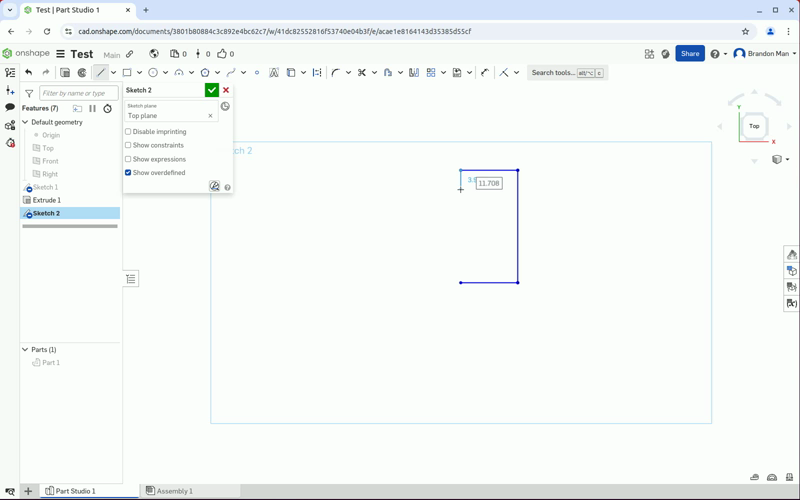
key_up(shift)
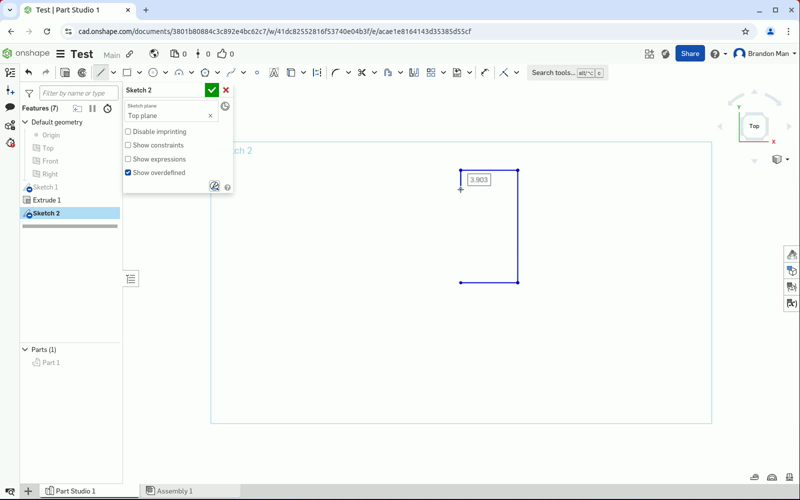
key(esc)
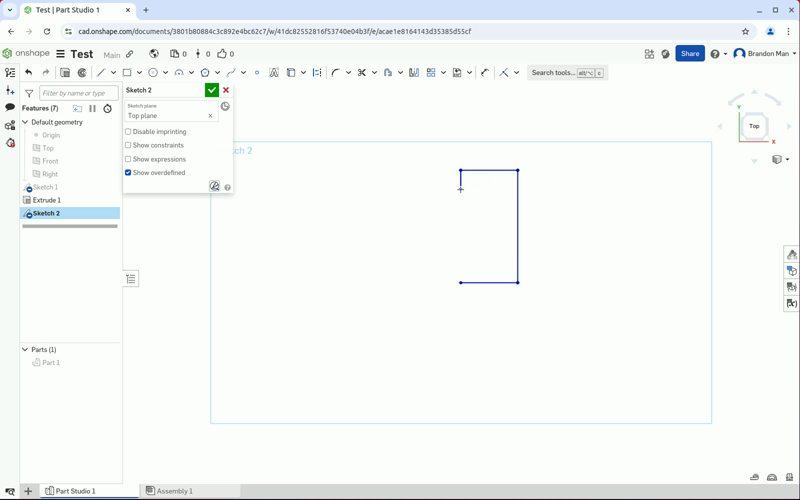
key(a)
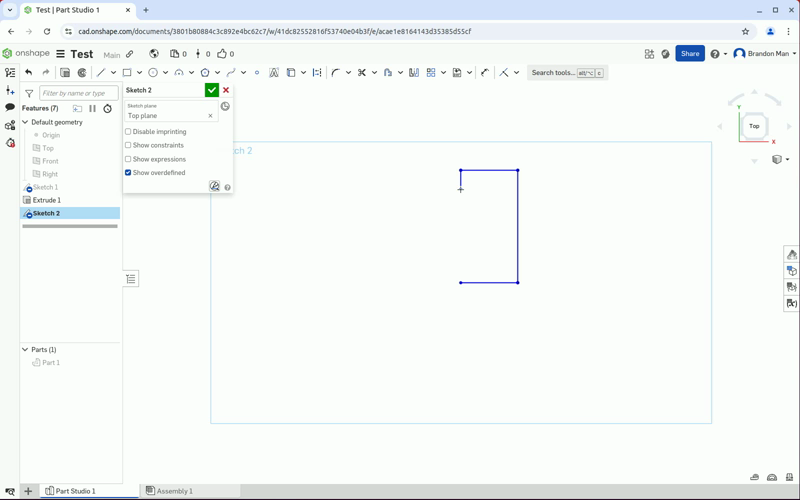
mouse_move(460, 189)
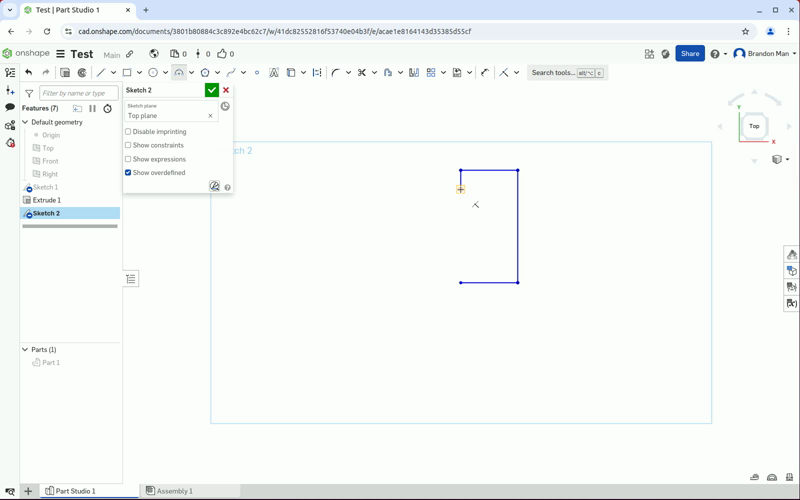
click(460, 189)
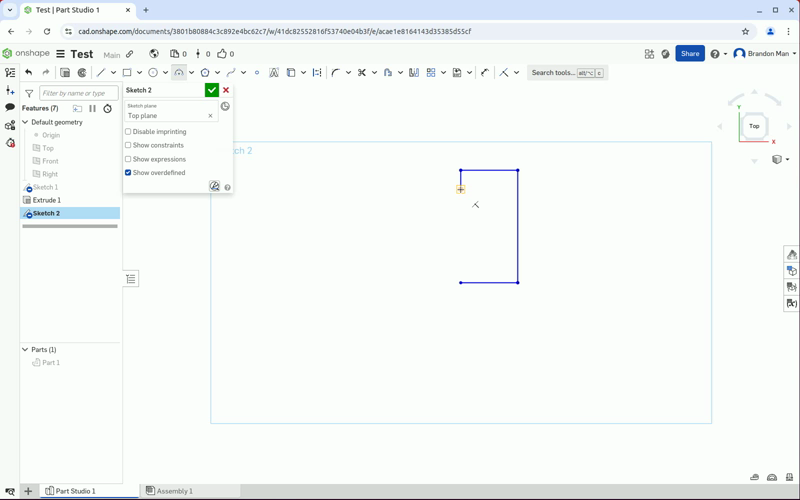
key_down(shift)
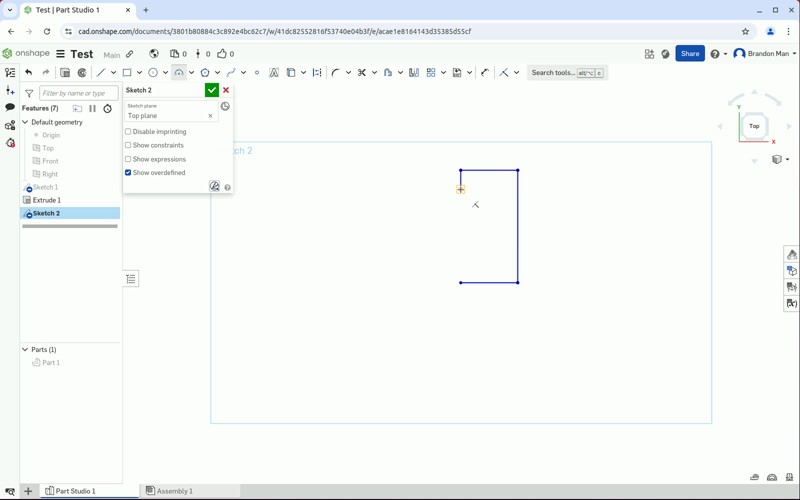
mouse_move(460, 264)
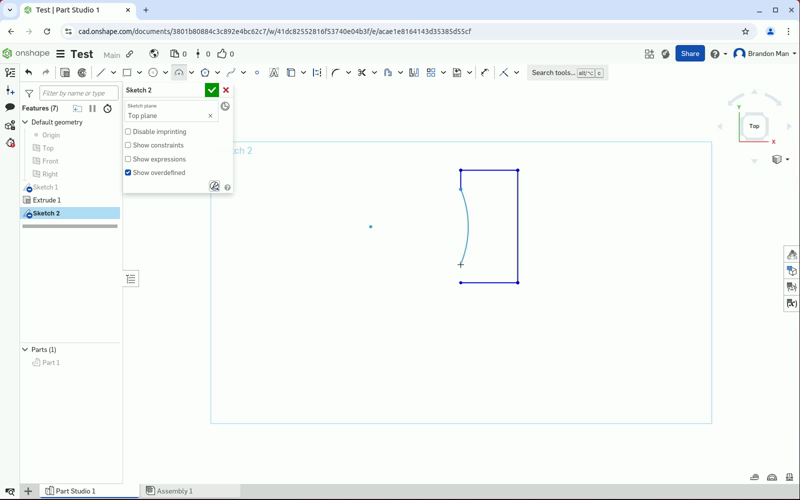
click(460, 264)
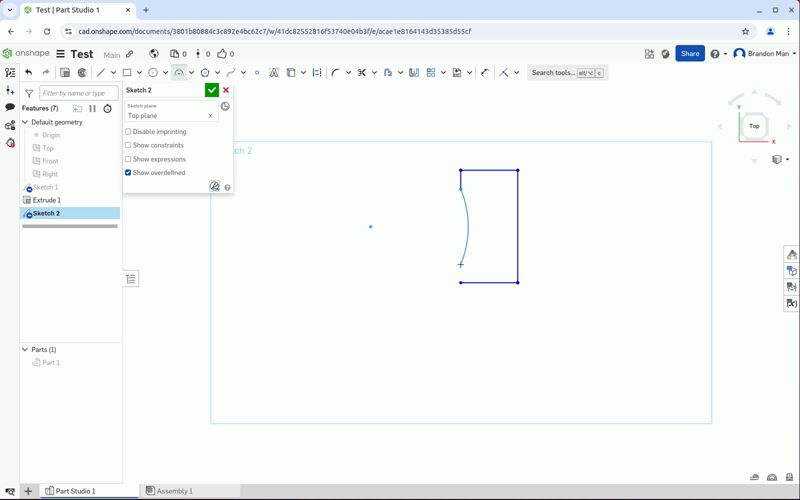
mouse_move(498, 226)
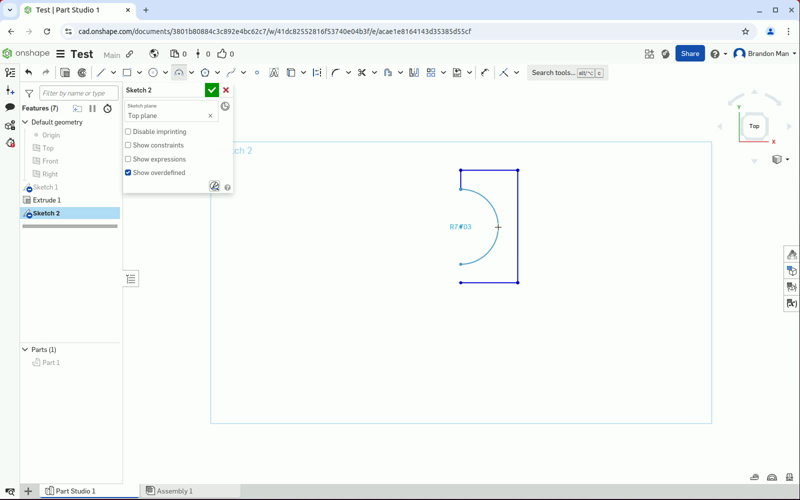
click(498, 226)
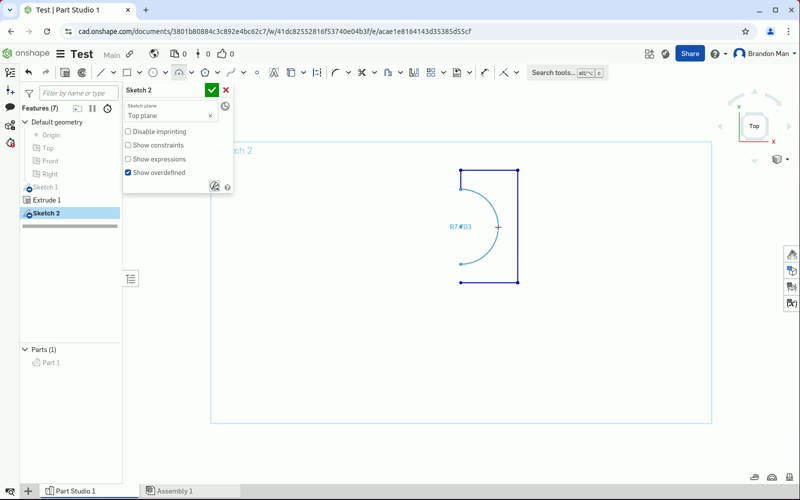
key_up(shift)
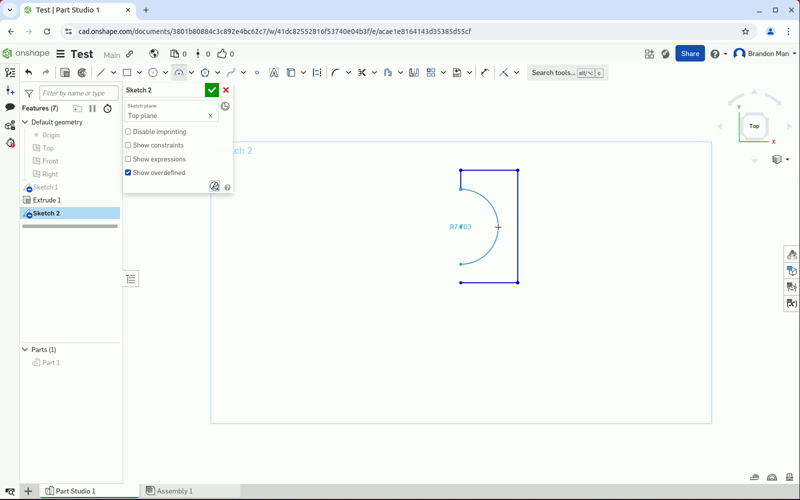
key(esc)
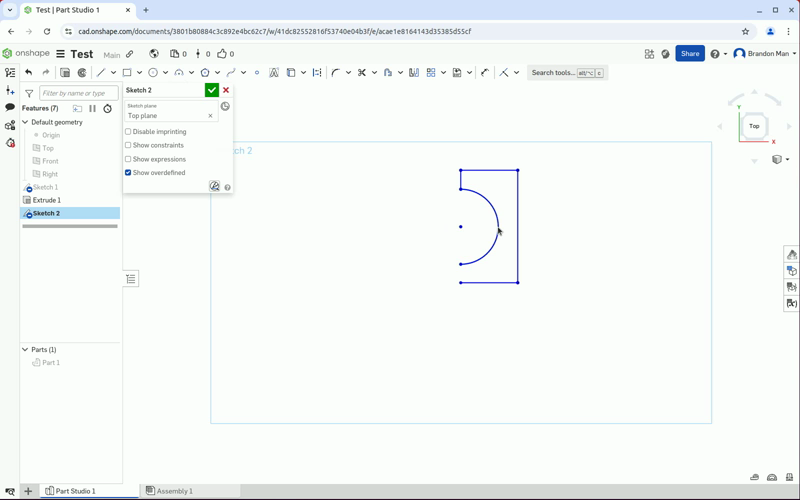
key(l)
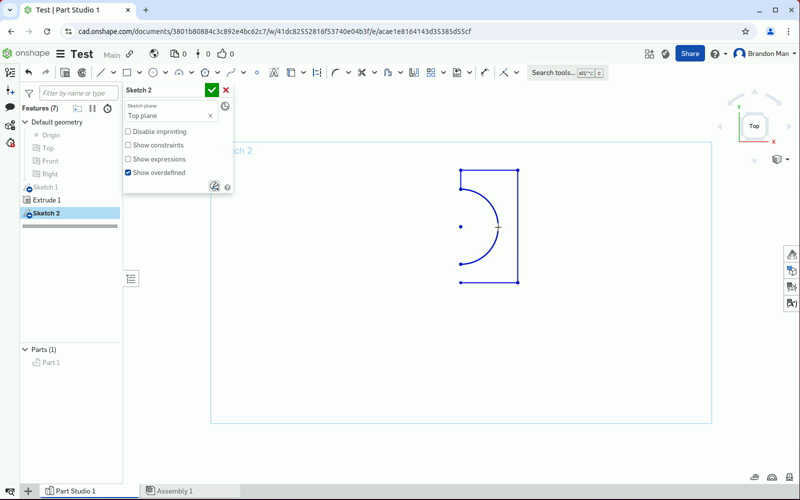
mouse_move(460, 264)
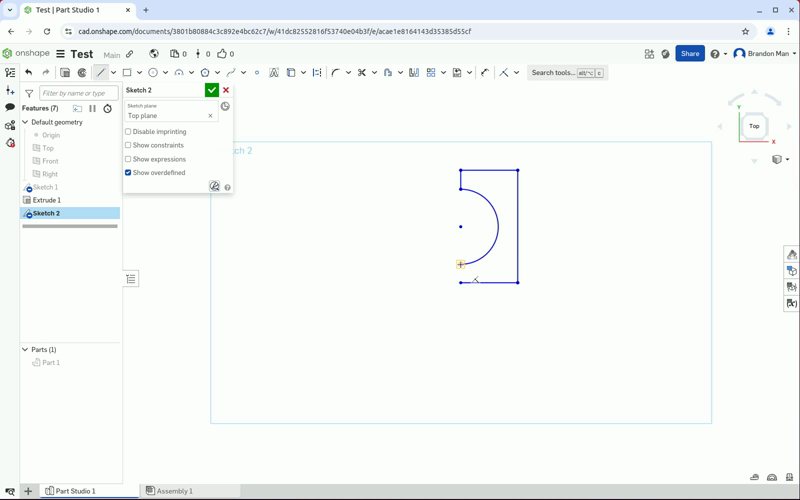
click(460, 264)
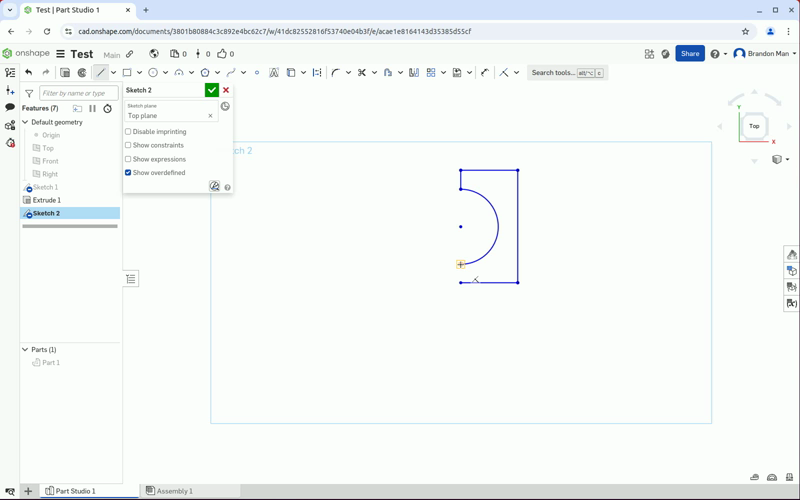
mouse_move(490, 264)
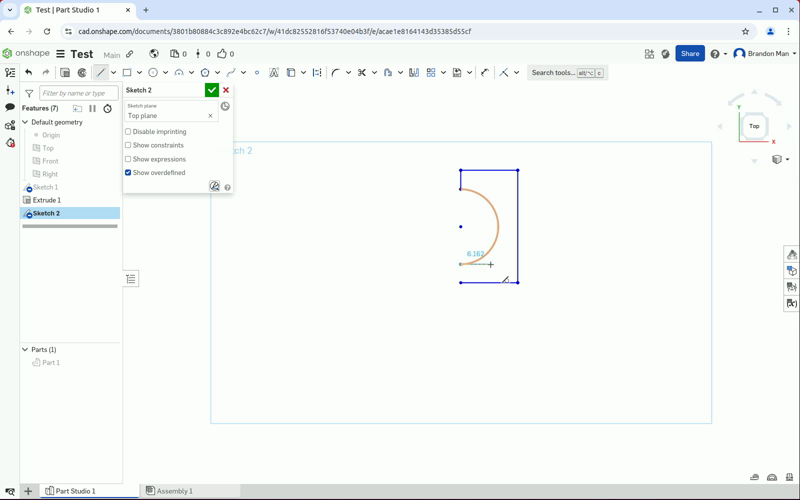
key_down(shift)
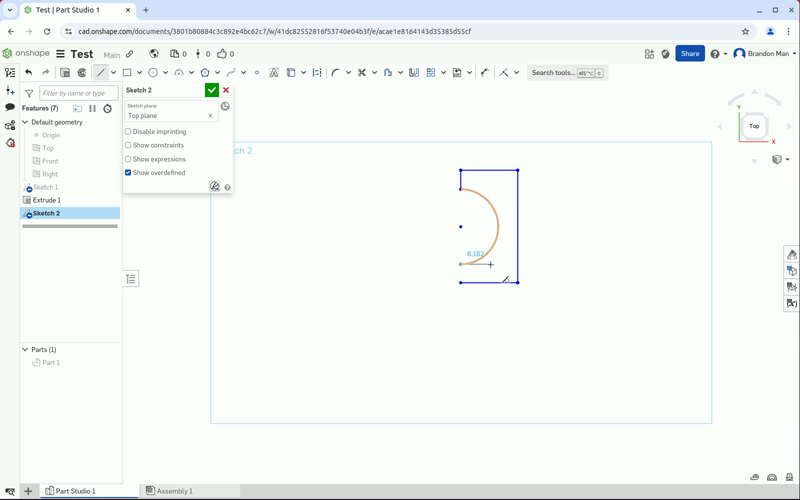
mouse_move(460, 282)
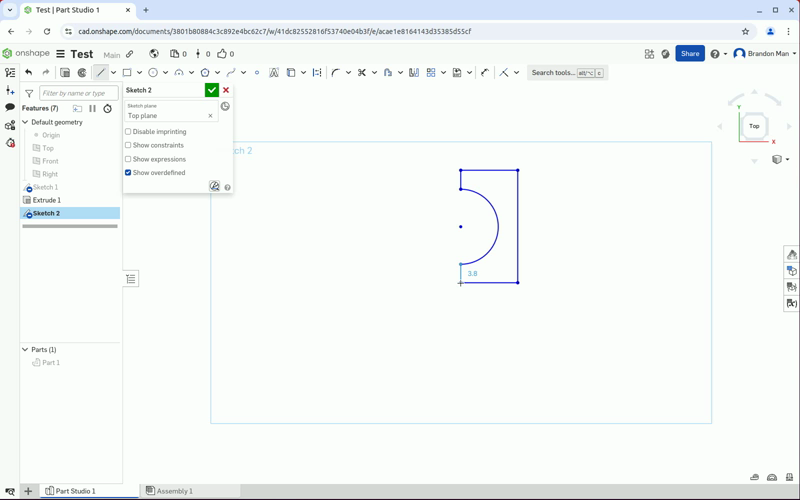
key_up(shift)
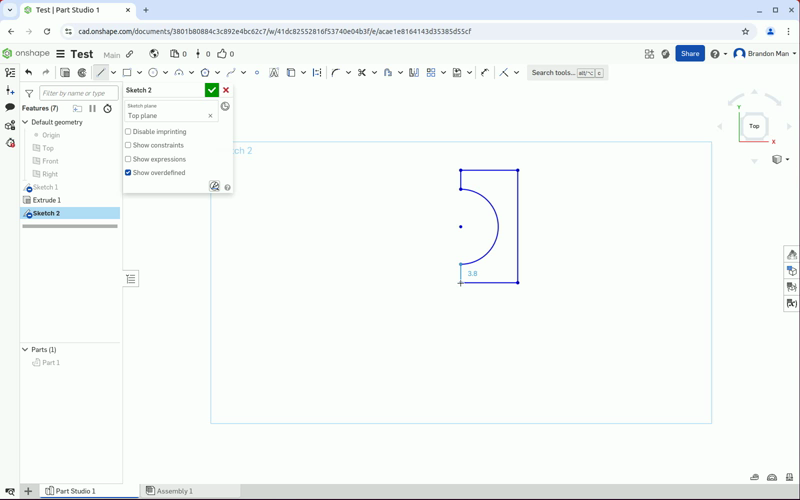
click(460, 282)
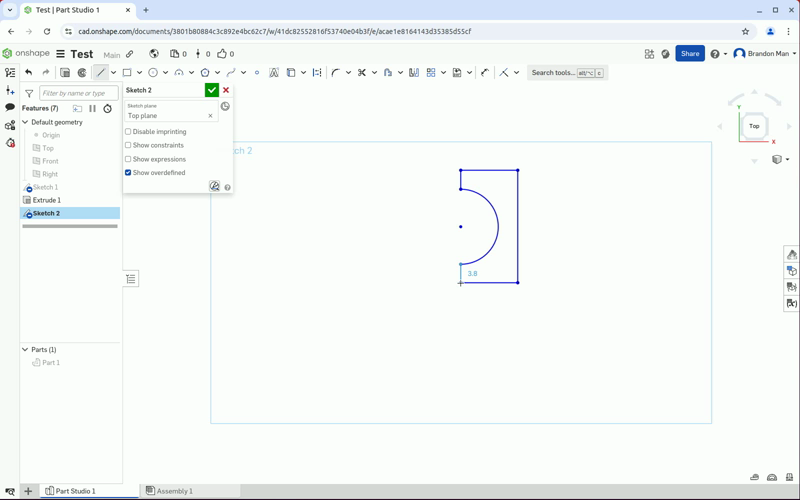
key(esc)
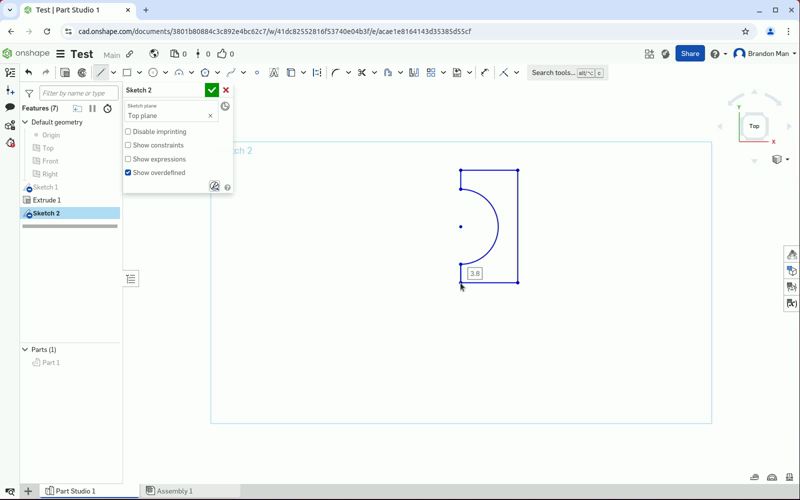
mouse_move(513, 241)
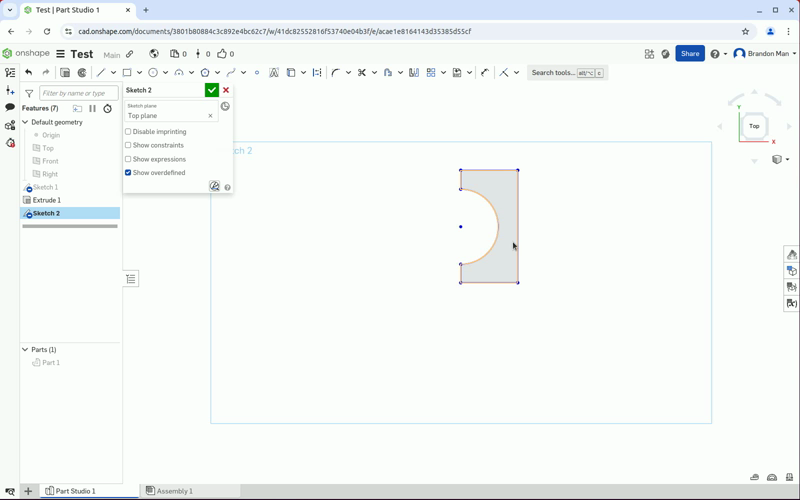
scroll(6)
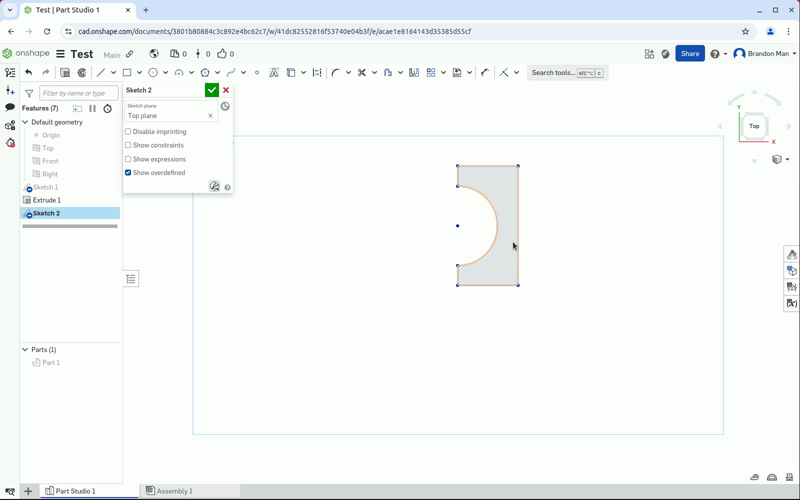
scroll(6)
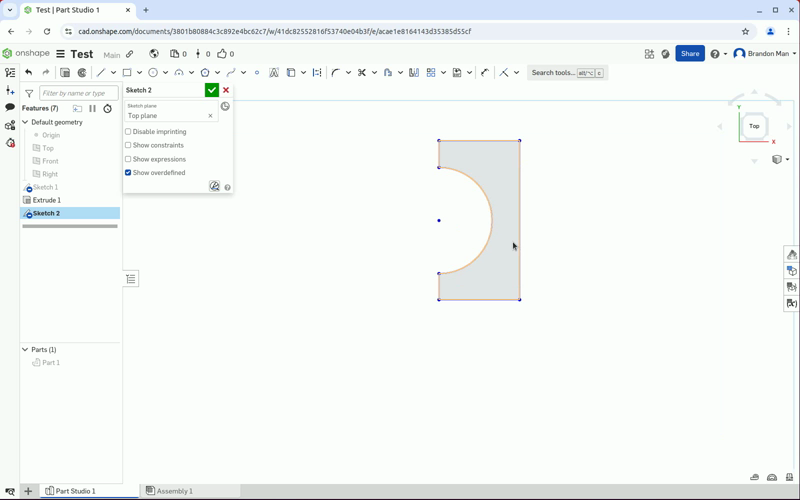
scroll(6)
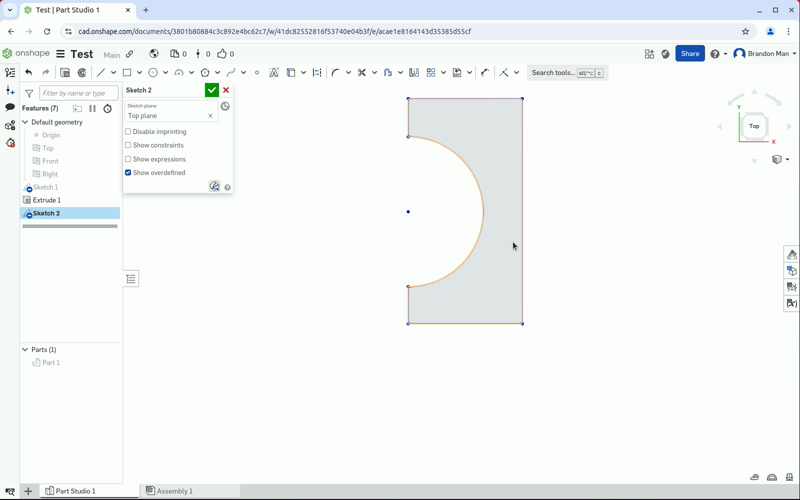
scroll(6)
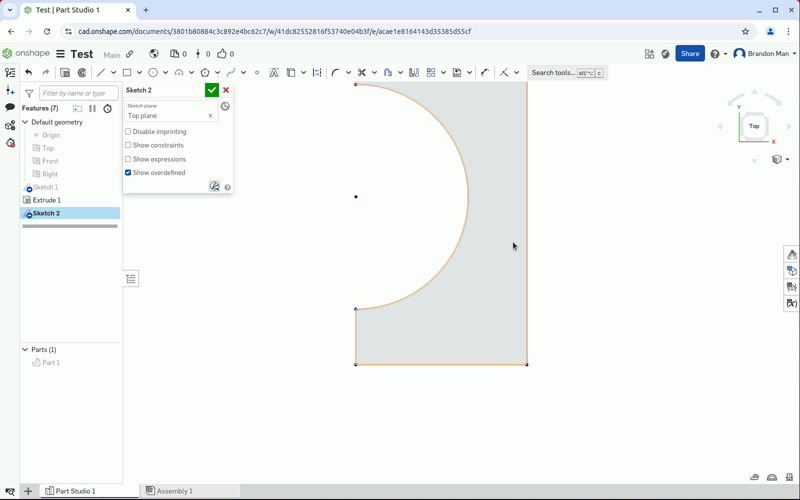
scroll(6)
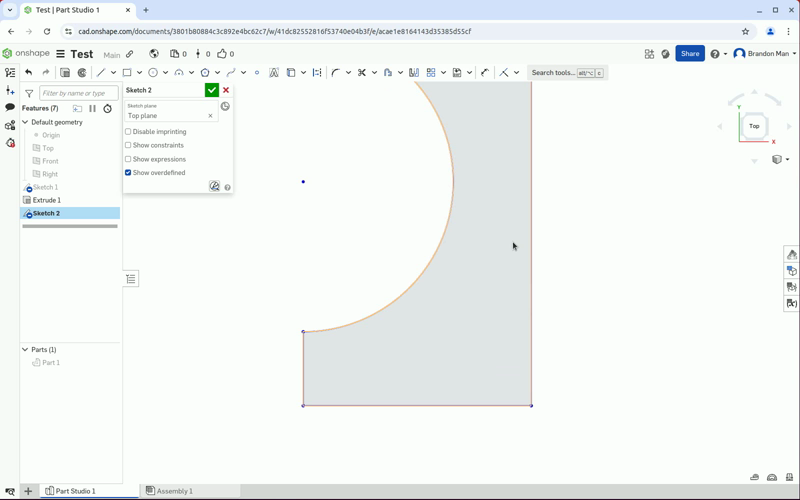
scroll(6)
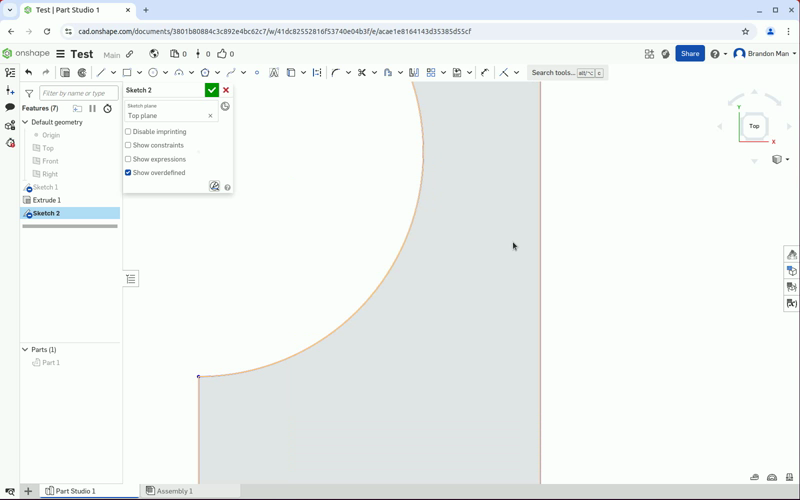
scroll(6)
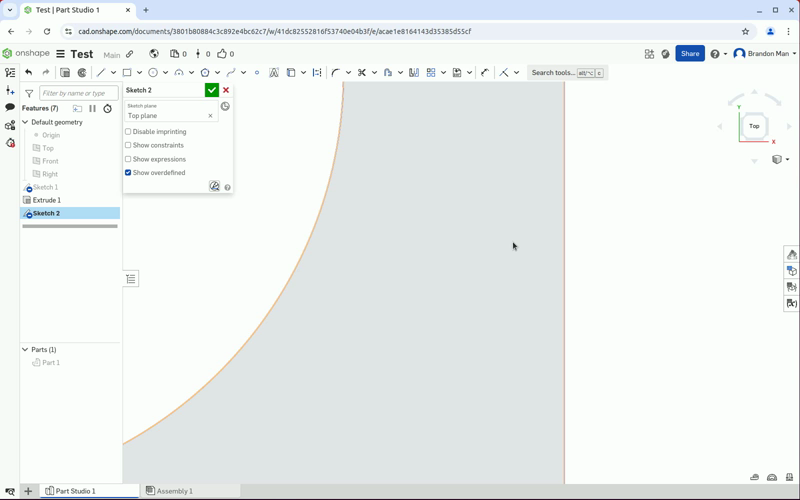
click(513, 241)
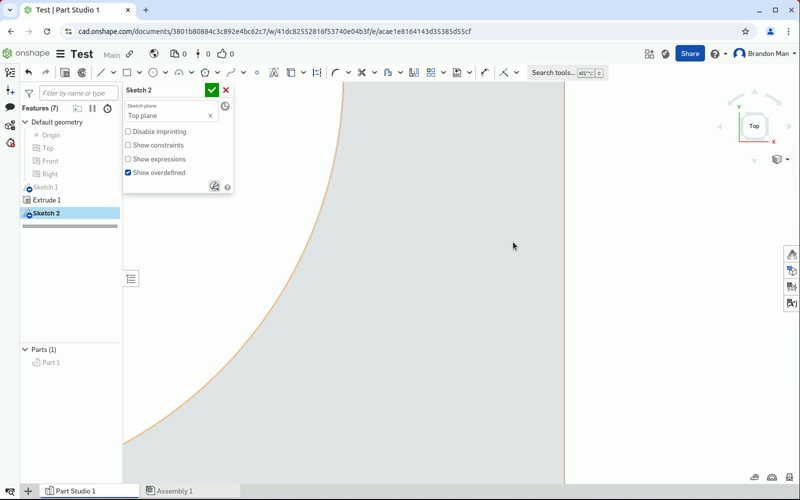
scroll(-6)
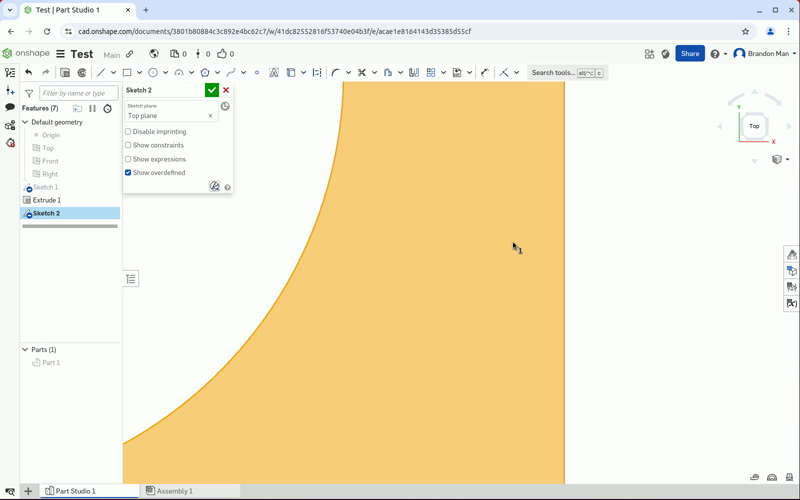
scroll(-6)
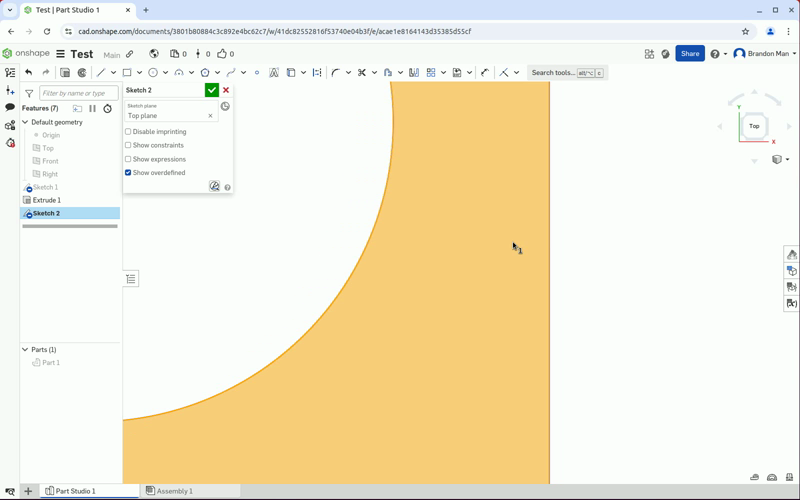
scroll(-6)
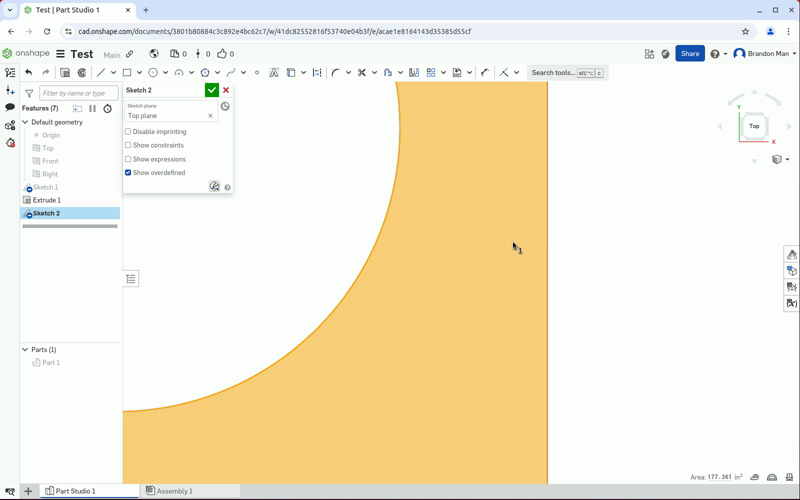
scroll(-6)
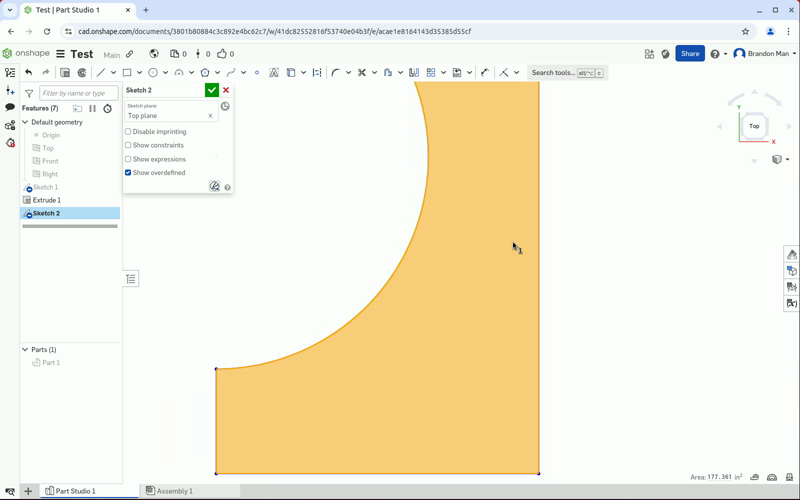
scroll(-6)
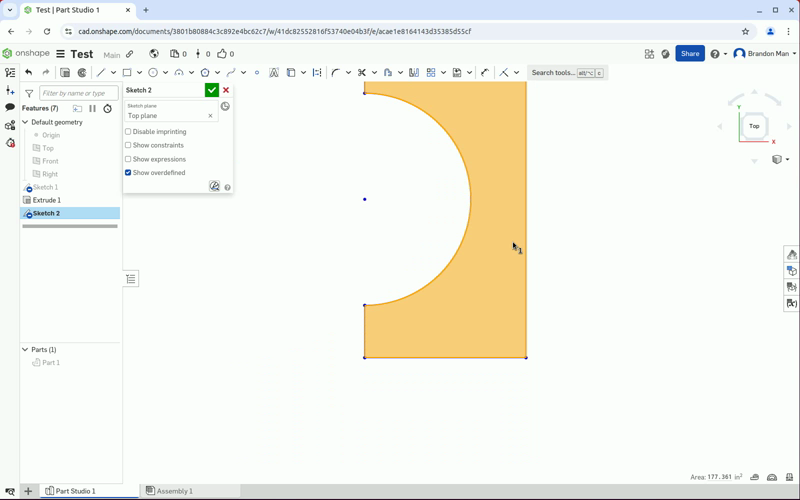
scroll(-6)
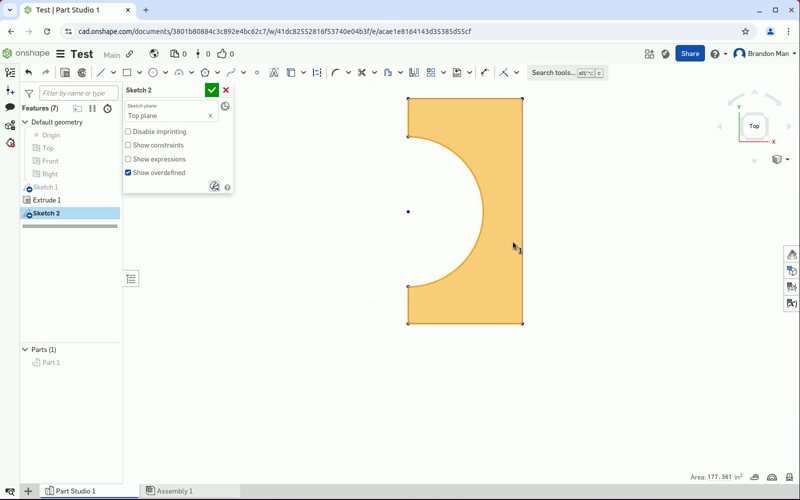
scroll(-6)
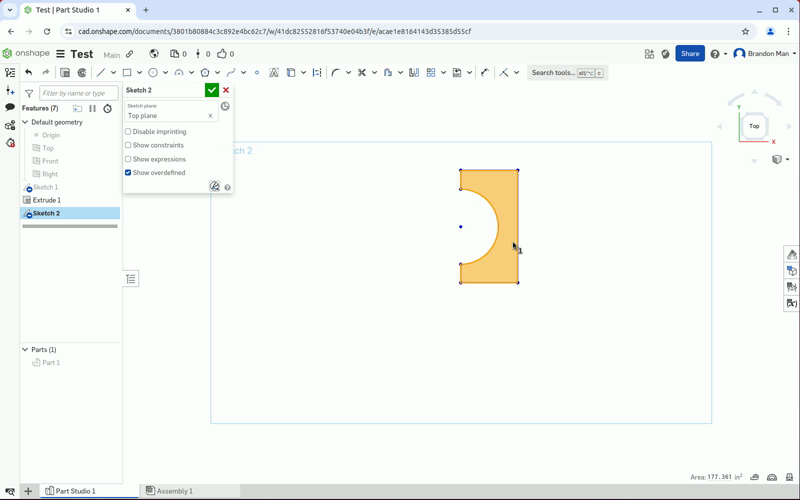
mouse_move(73, 352)
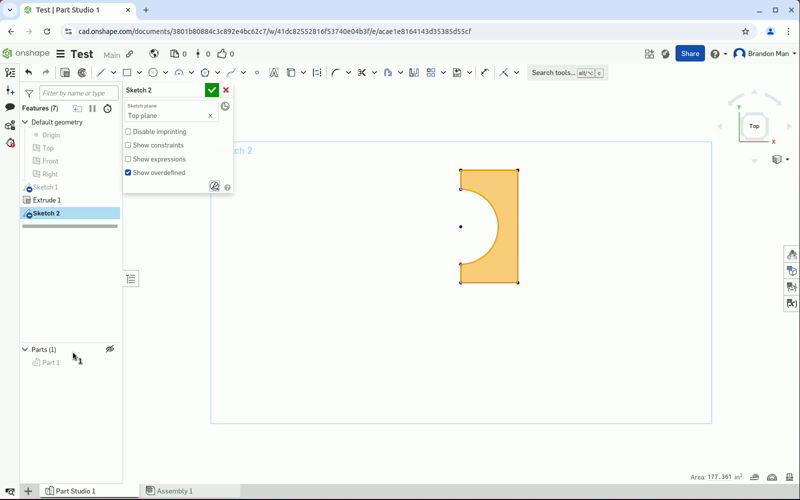
key(shift+y)
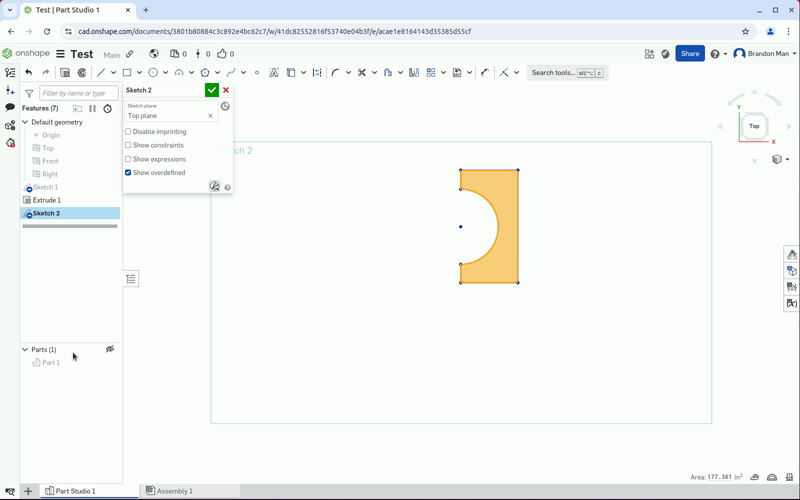
key(shift+e)
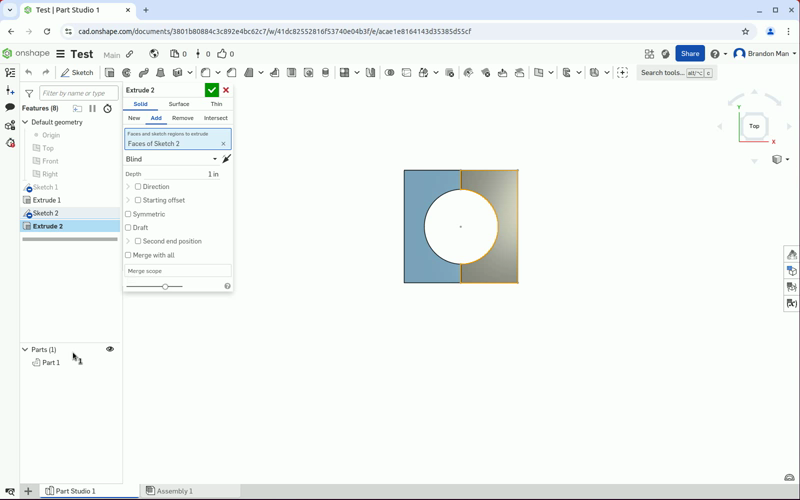
mouse_move(143, 106)
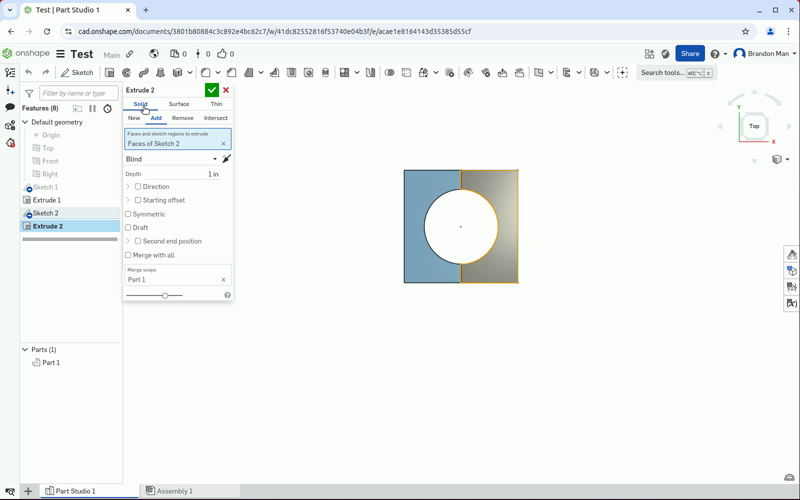
click(143, 106)
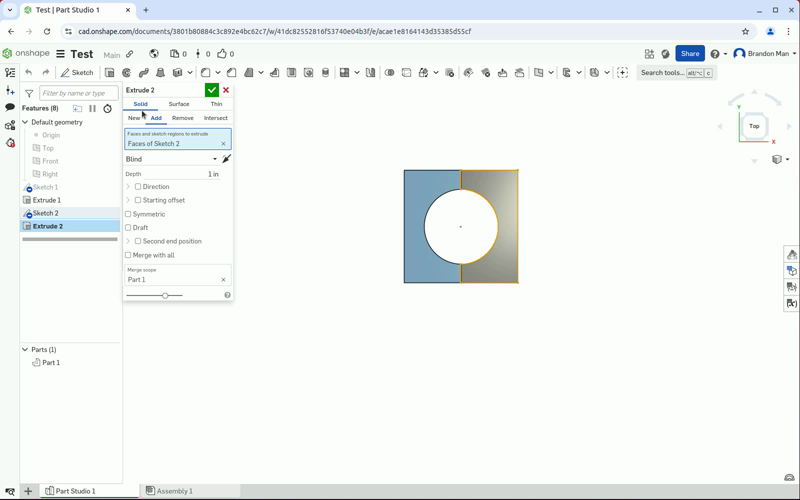
mouse_move(137, 120)
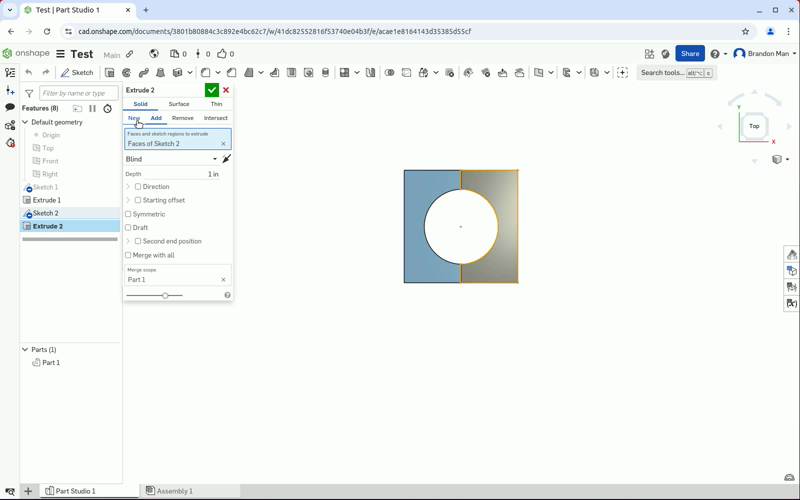
click(137, 120)
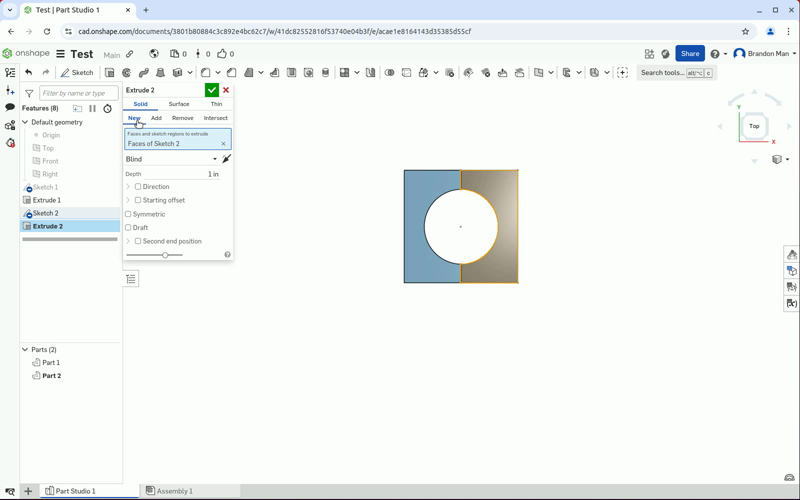
key(tab, 4)
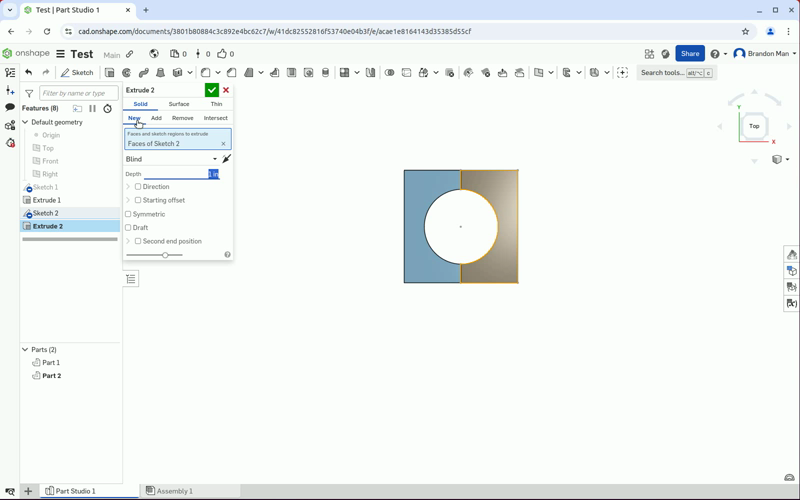
text(6.499)
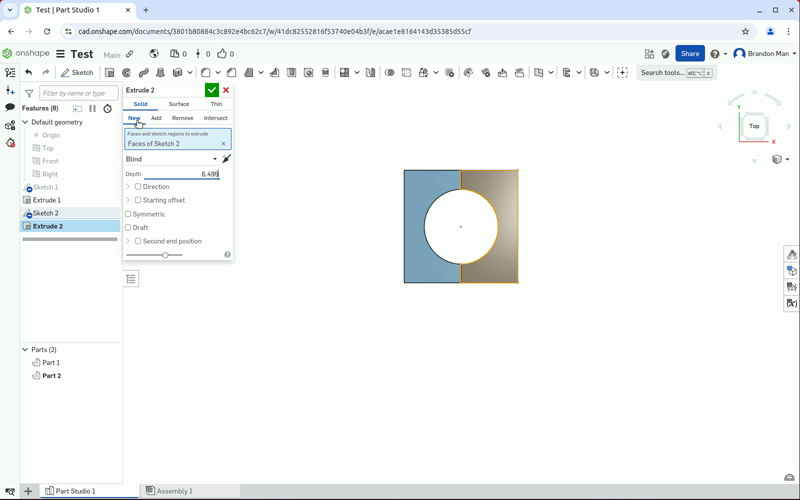
key(enter)
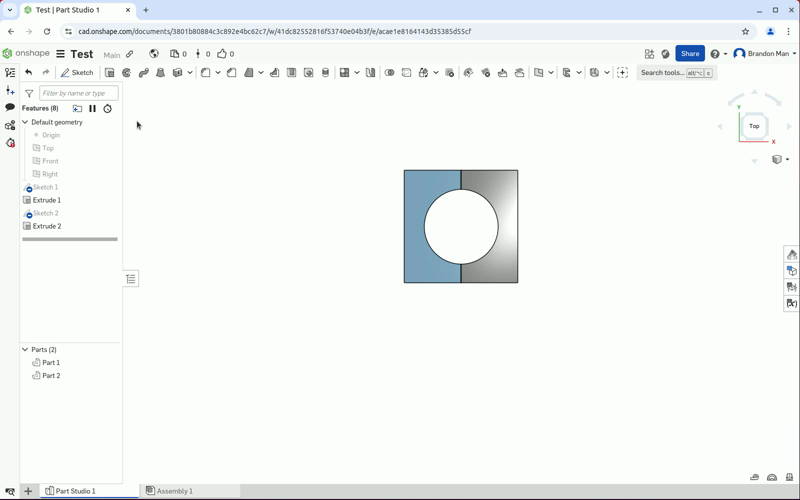
key(shift+h)
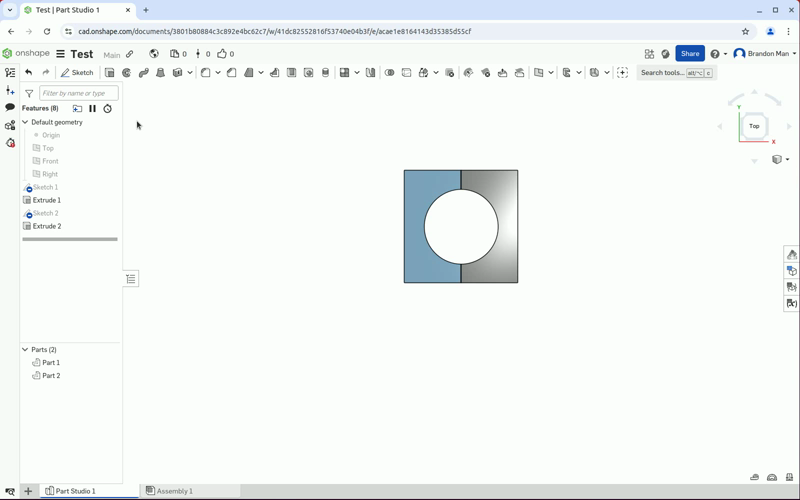
key(shift+h)
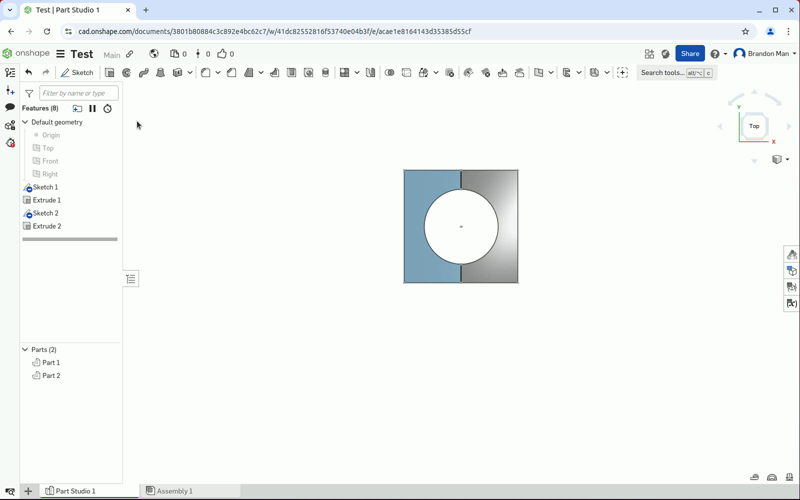
key(shift+7)
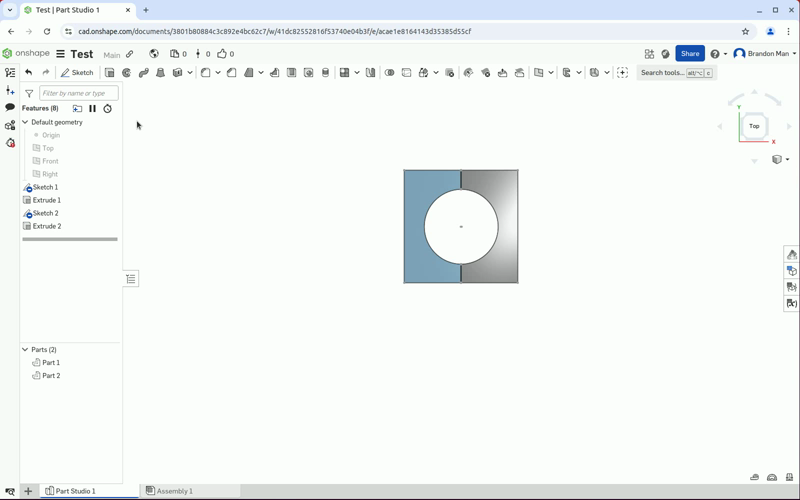
key(up, 3)
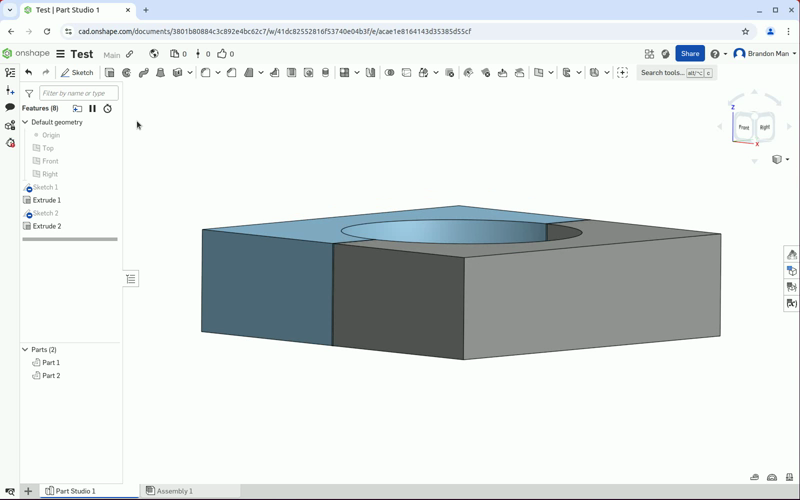
key(left, 3)
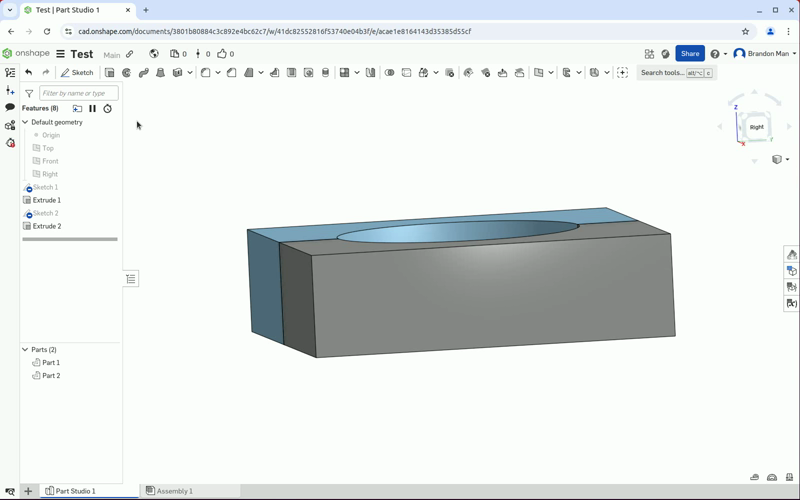
key(right, 3)
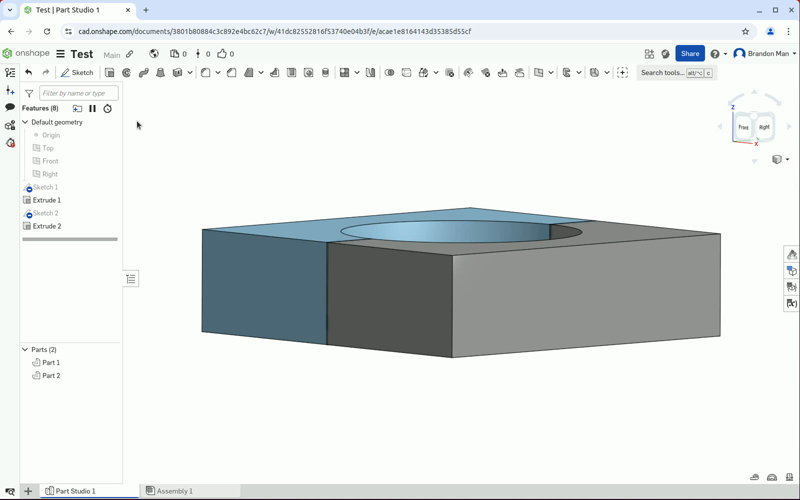
key(down, 3)
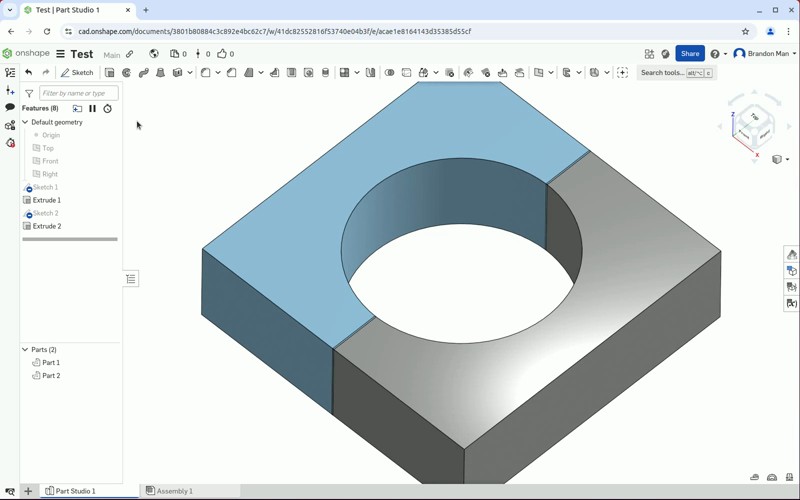
mouse_move(73, 189)
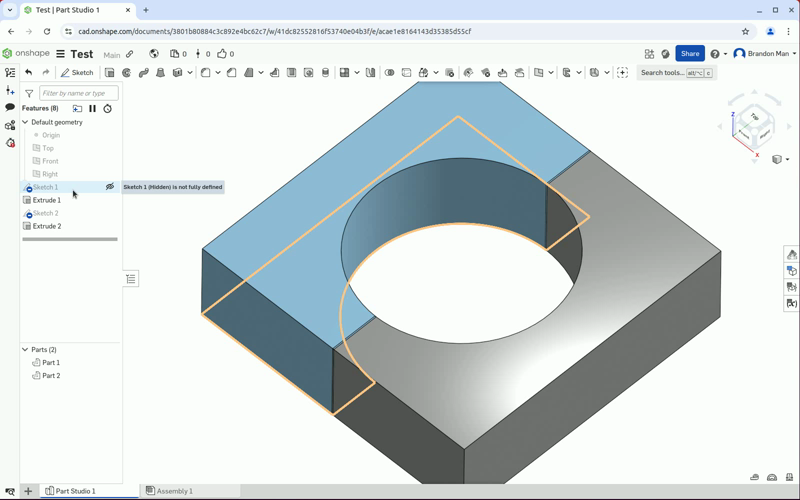
click(73, 189)